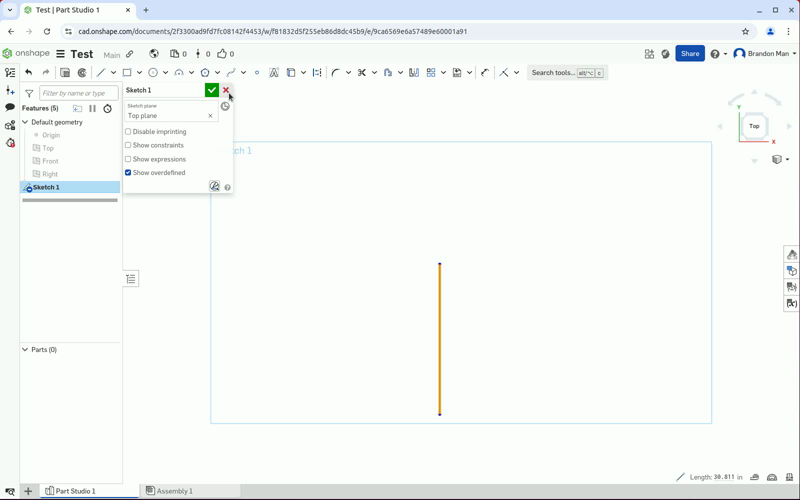
key(shift+h)
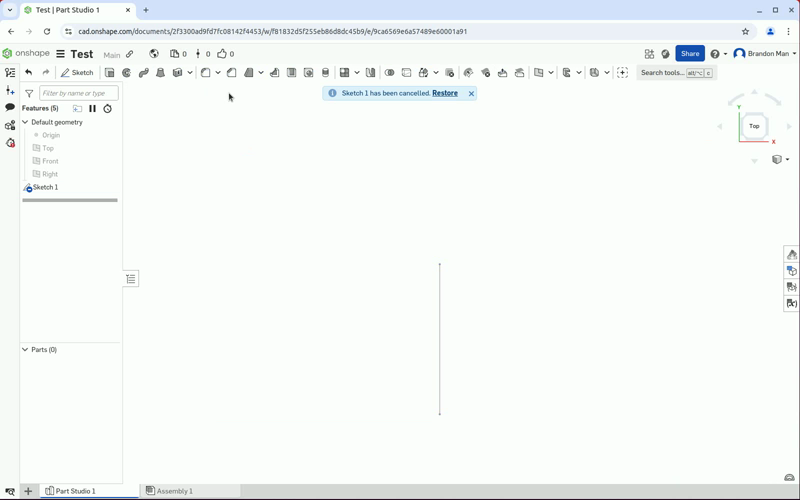
key(shift+s)
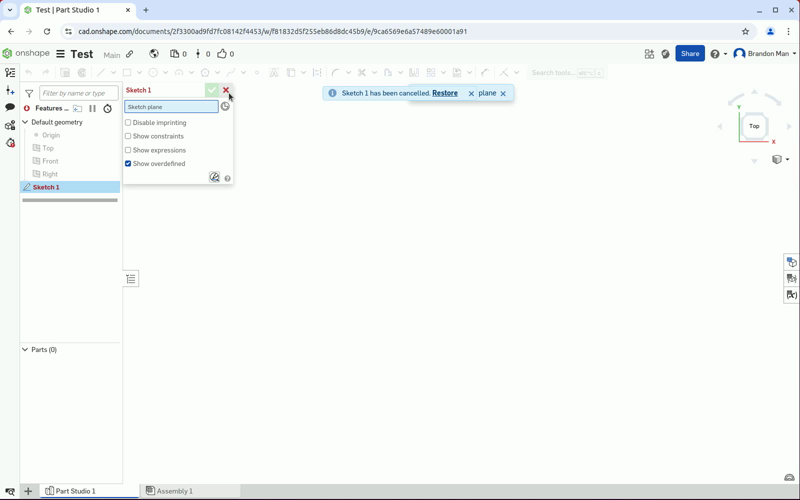
mouse_move(73, 150)
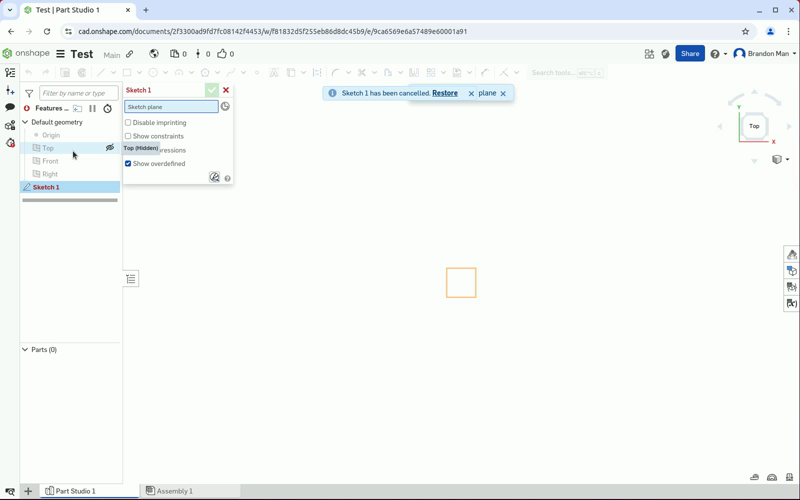
click(73, 150)
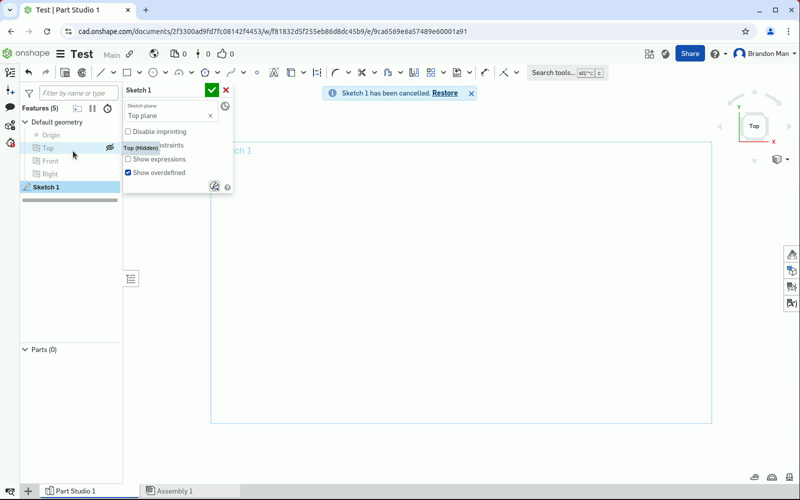
mouse_move(73, 352)
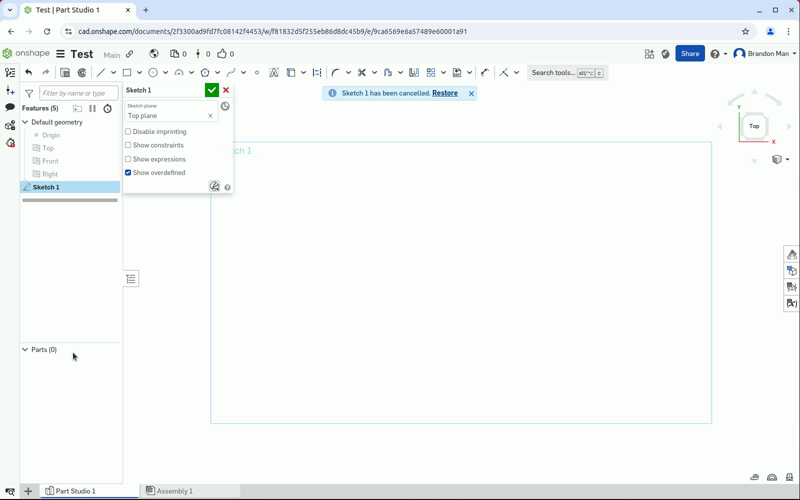
key(y)
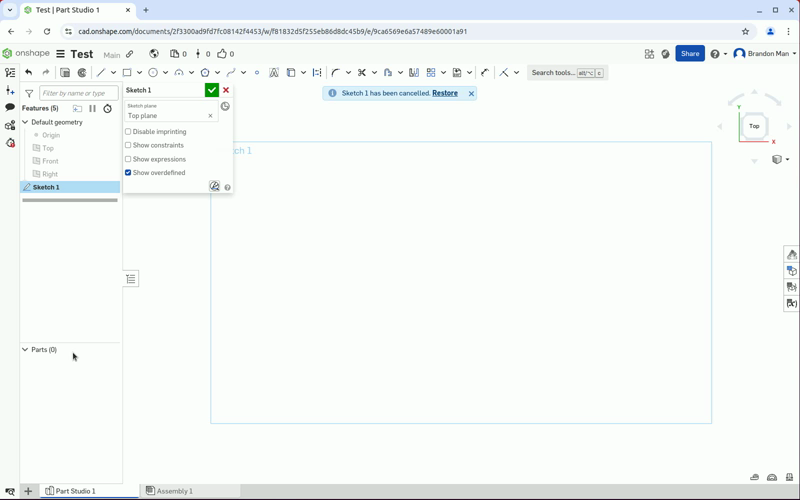
key(l)
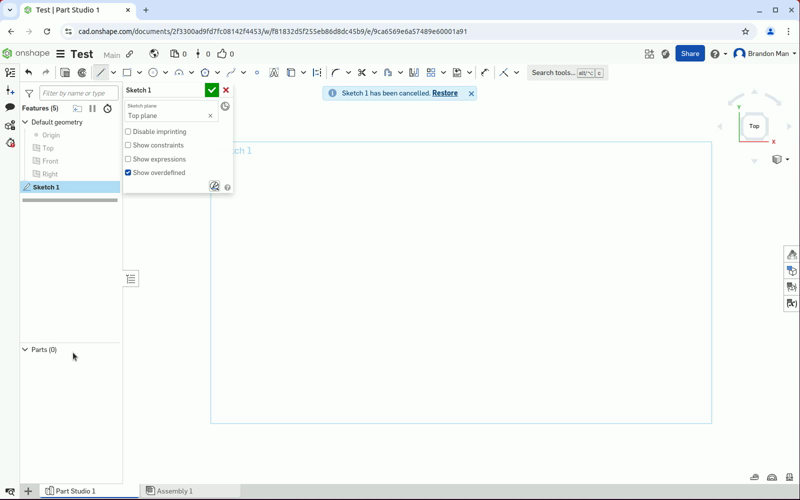
key_down(shift)
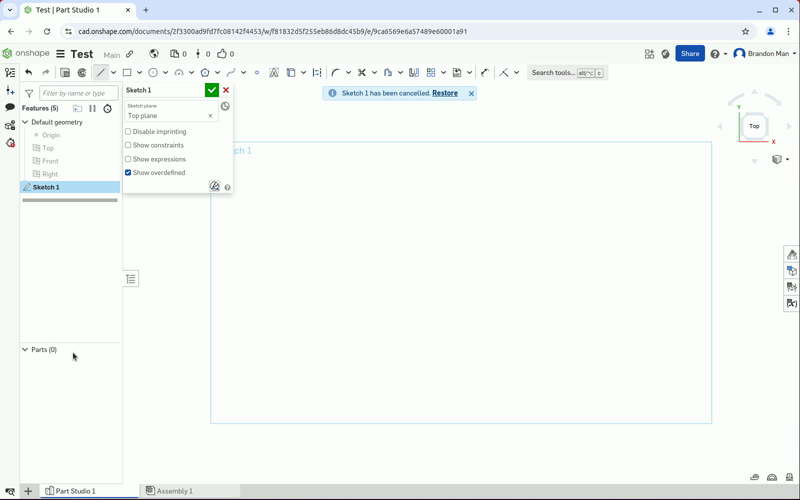
mouse_move(437, 307)
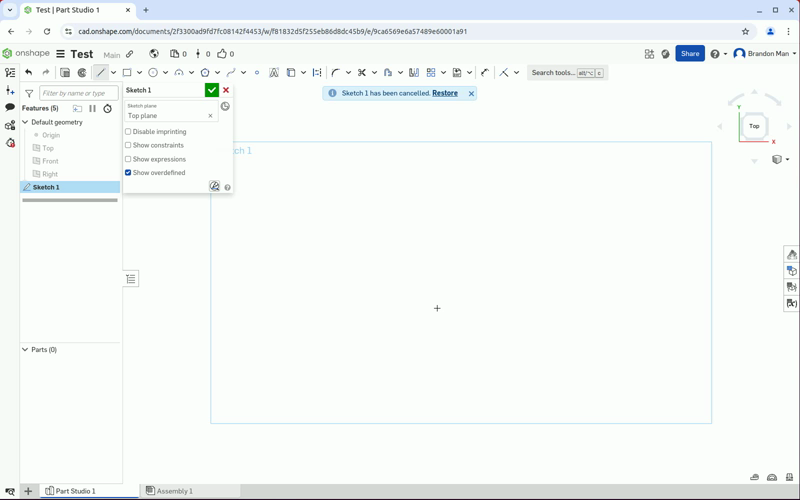
click(437, 307)
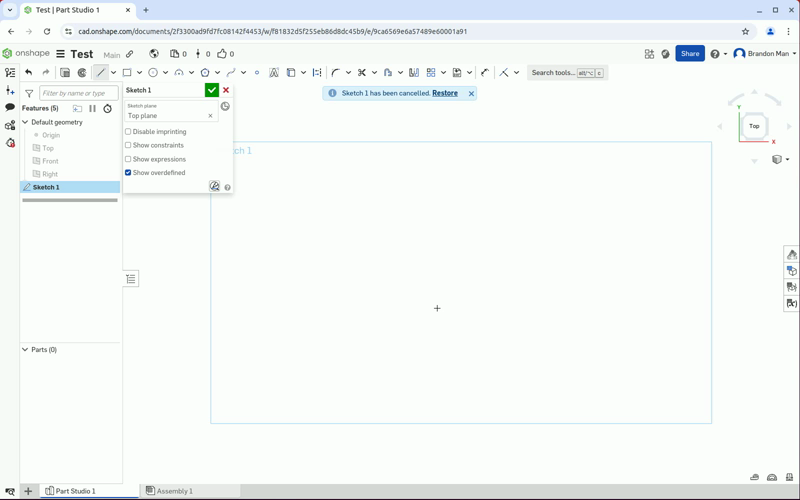
key_up(shift)
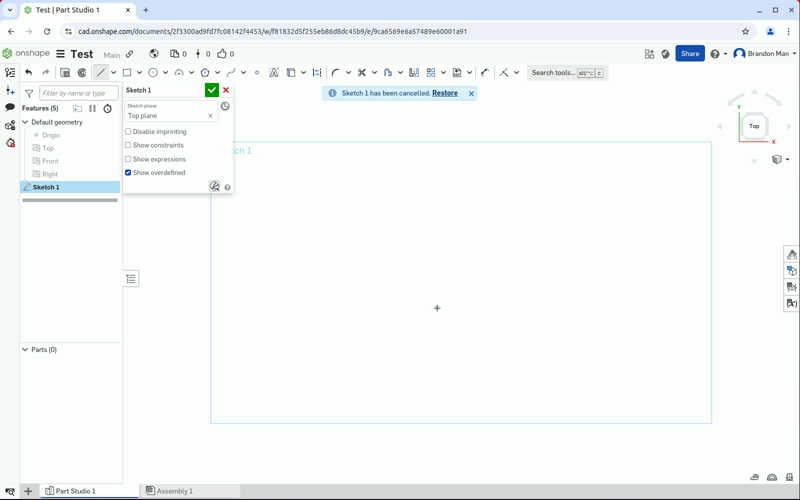
key_down(shift)
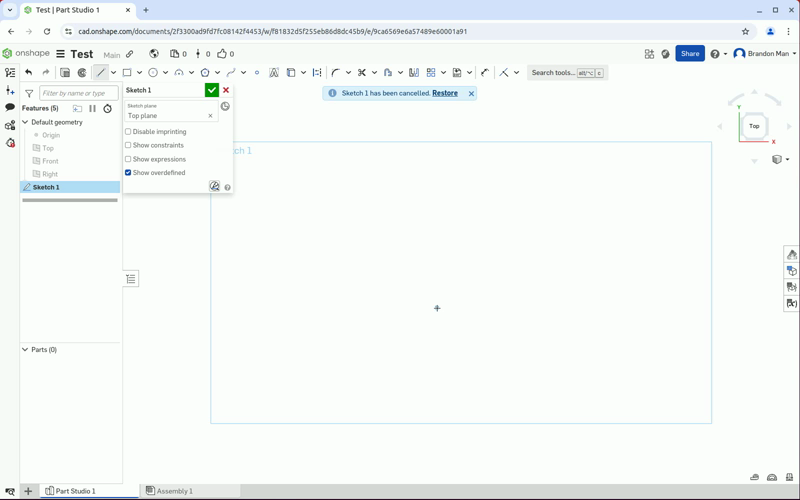
mouse_move(467, 307)
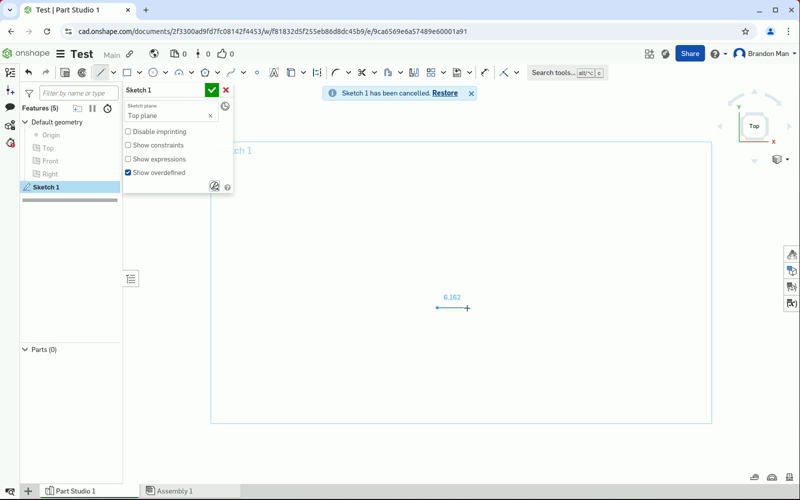
mouse_move(487, 307)
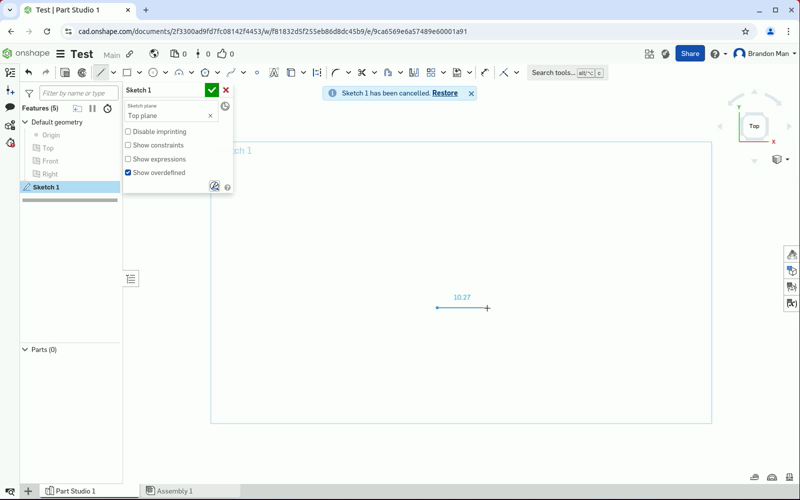
click(487, 307)
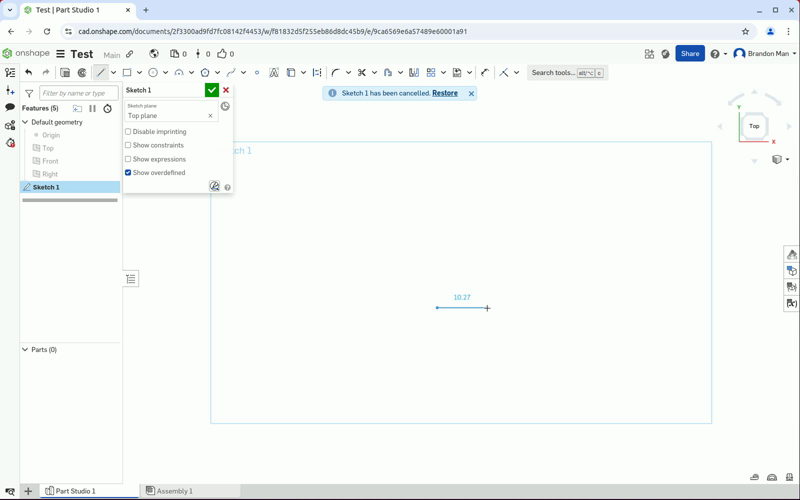
key_up(shift)
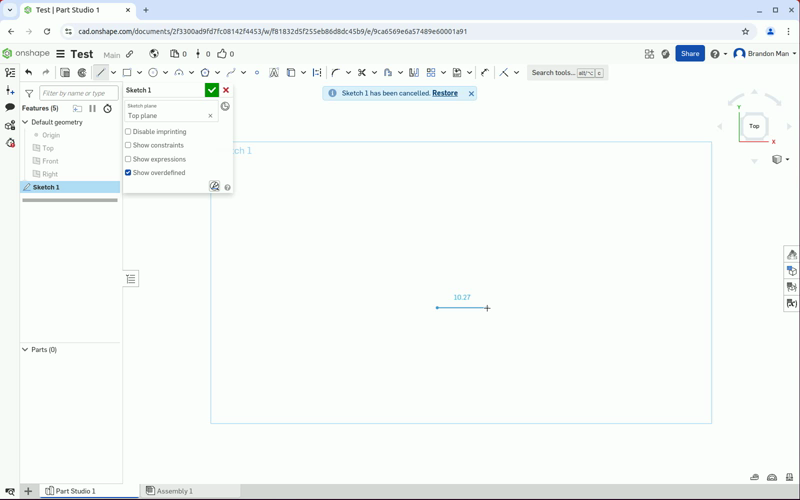
key_down(shift)
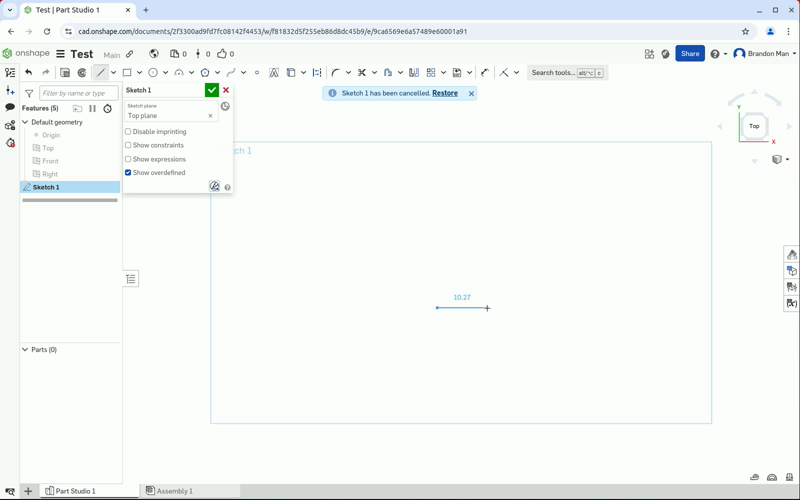
mouse_move(517, 307)
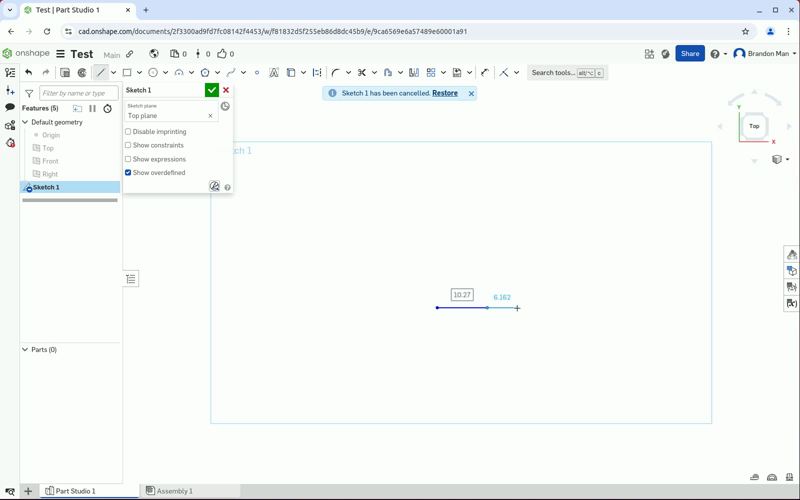
mouse_move(487, 257)
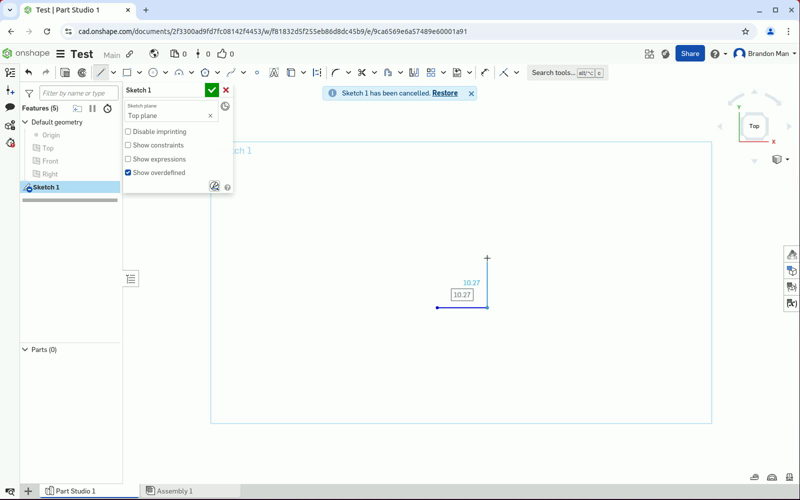
click(487, 257)
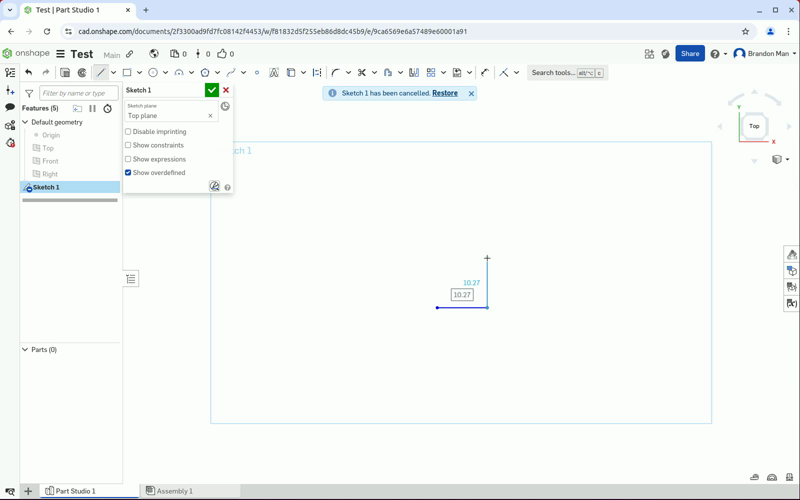
key_up(shift)
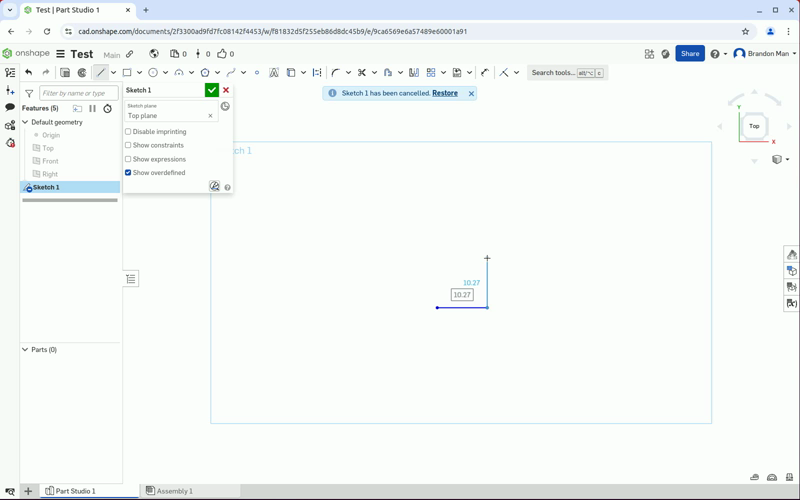
key_down(shift)
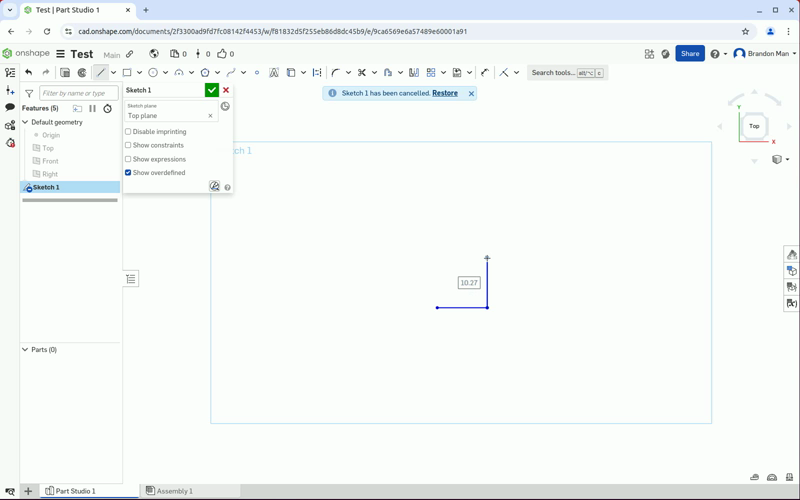
mouse_move(517, 257)
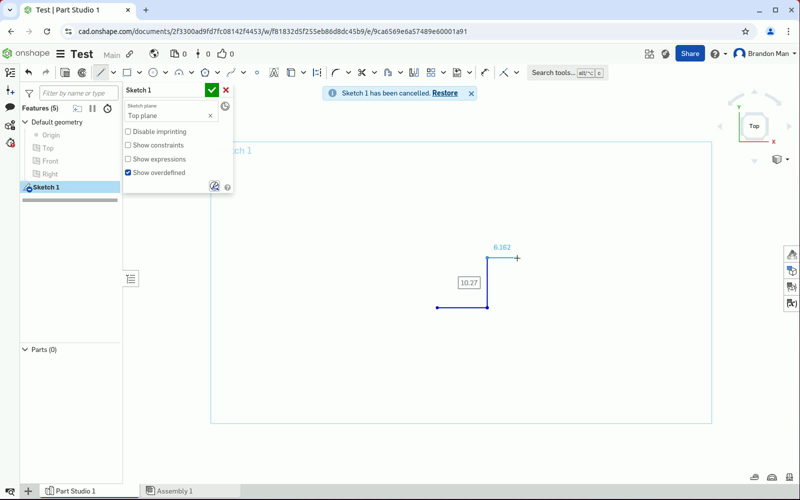
mouse_move(437, 257)
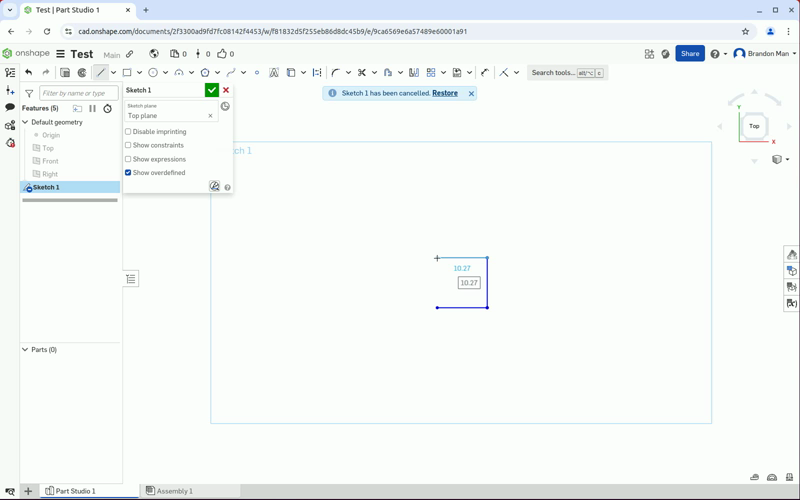
click(437, 257)
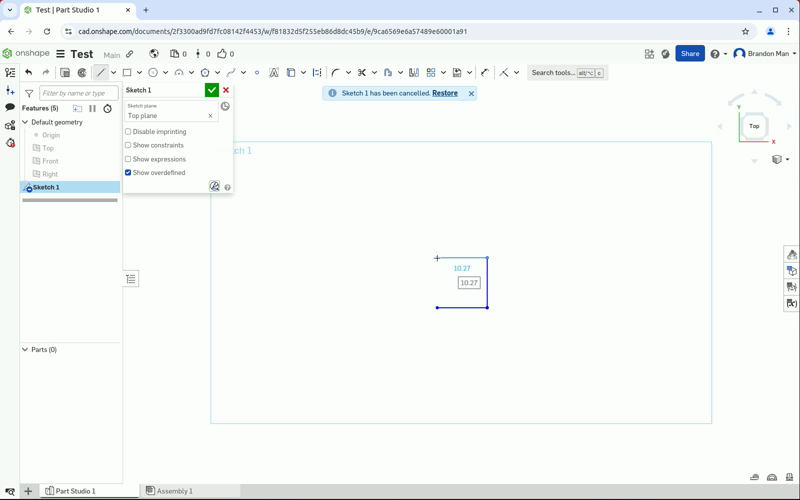
key_up(shift)
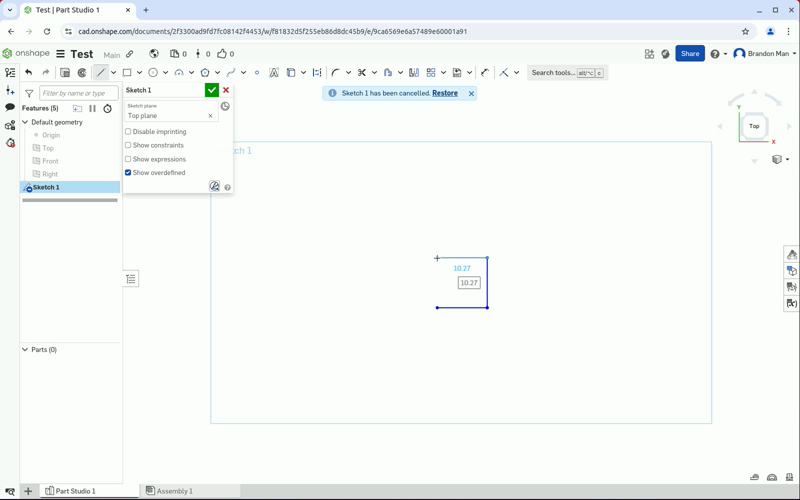
mouse_move(467, 257)
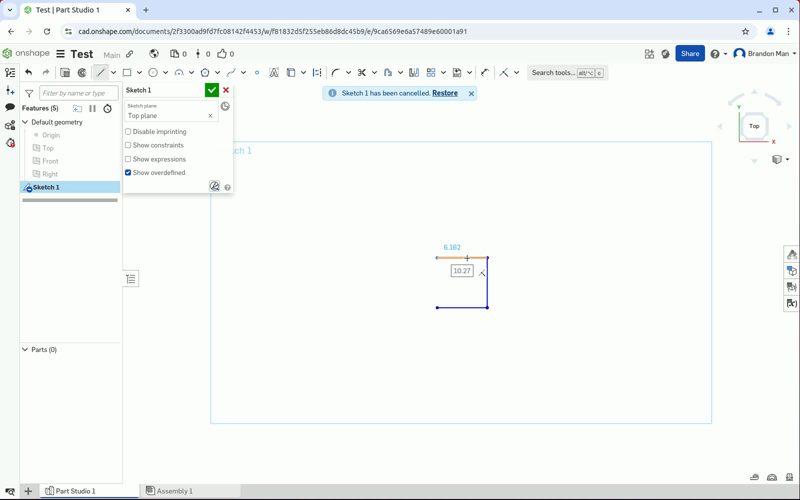
key_down(shift)
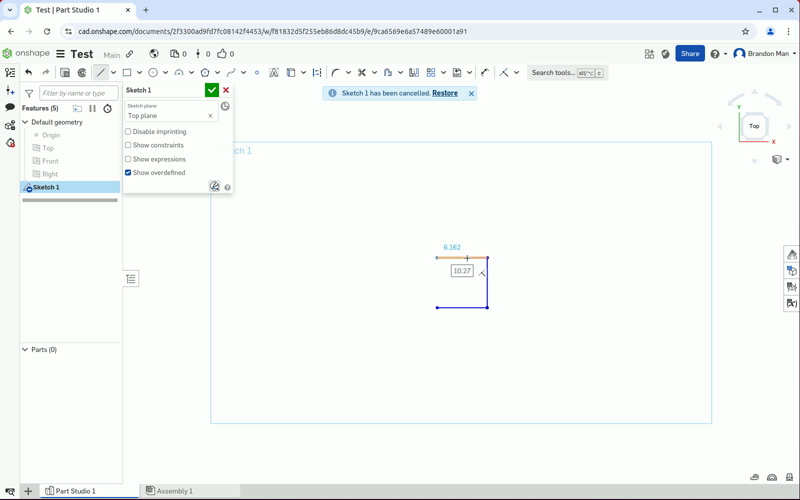
mouse_move(437, 307)
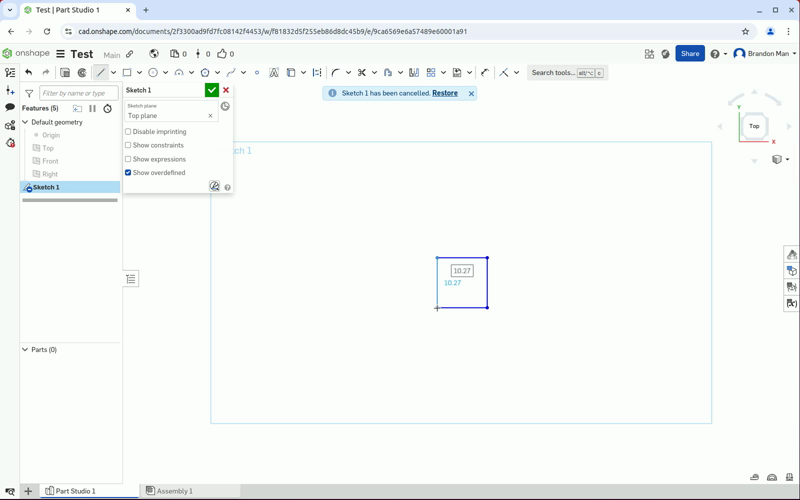
key_up(shift)
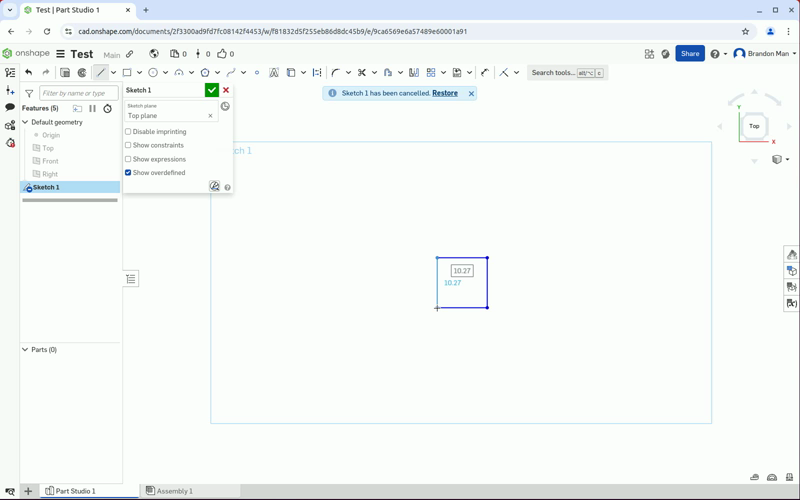
click(437, 307)
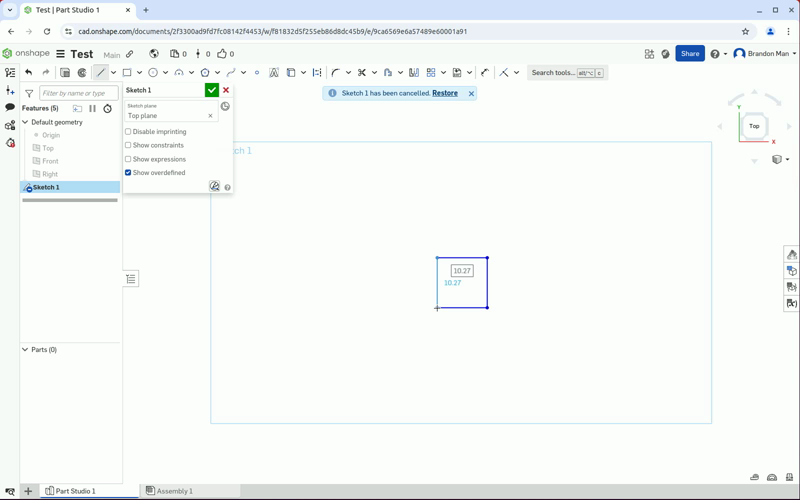
key(esc)
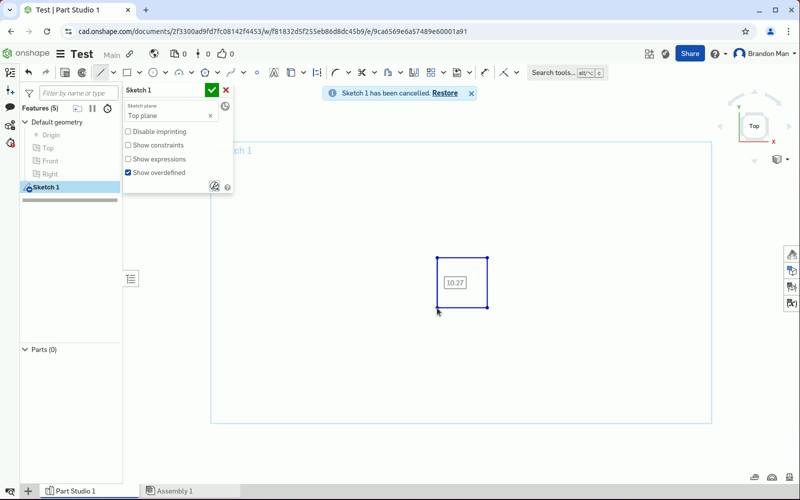
mouse_move(456, 304)
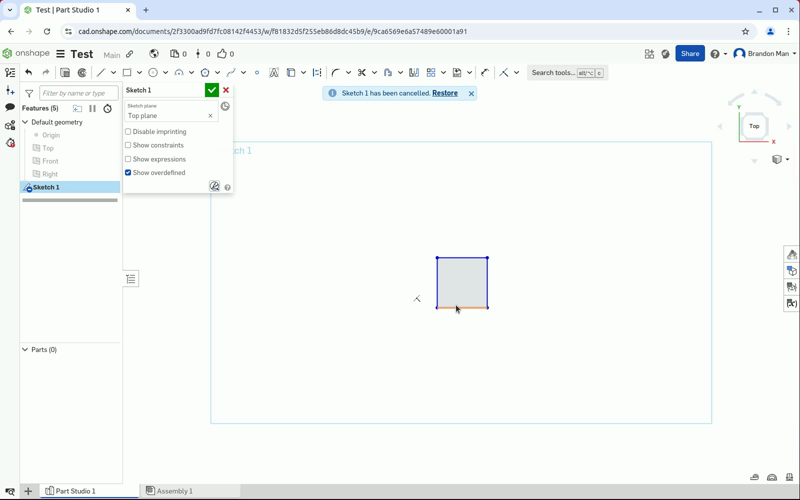
click(456, 304)
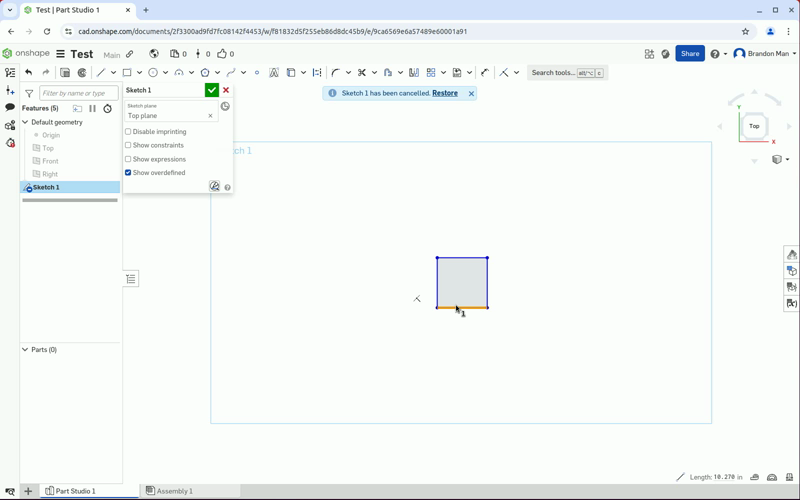
mouse_move(73, 352)
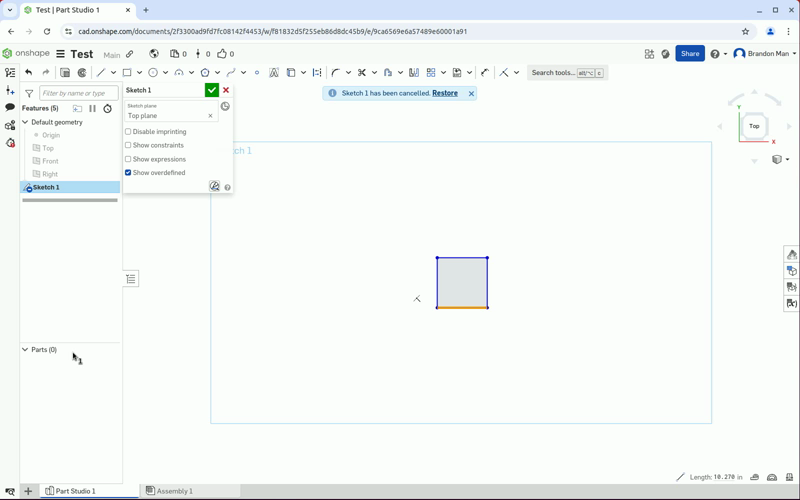
key(shift+y)
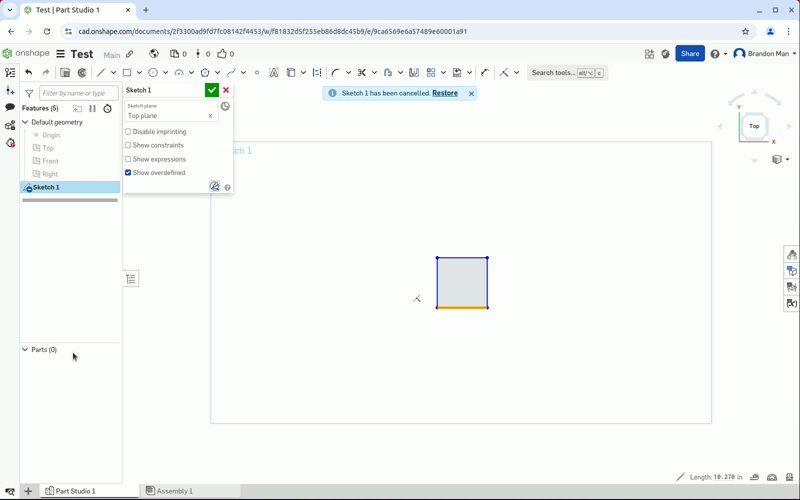
key(shift+e)
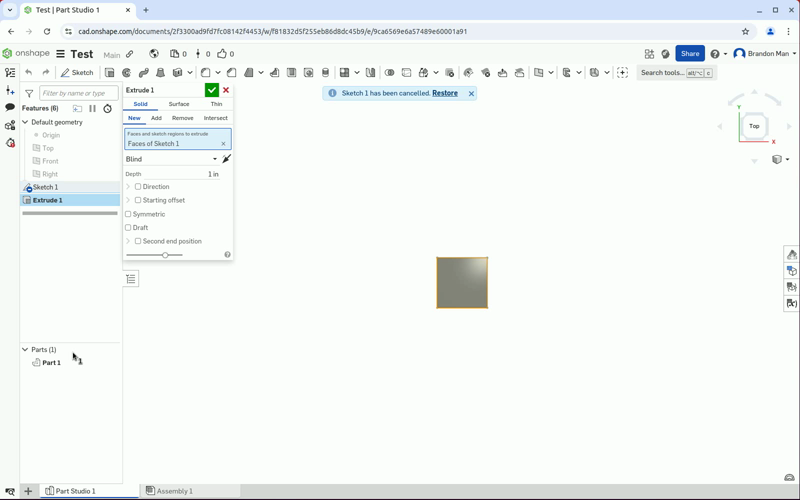
mouse_move(143, 106)
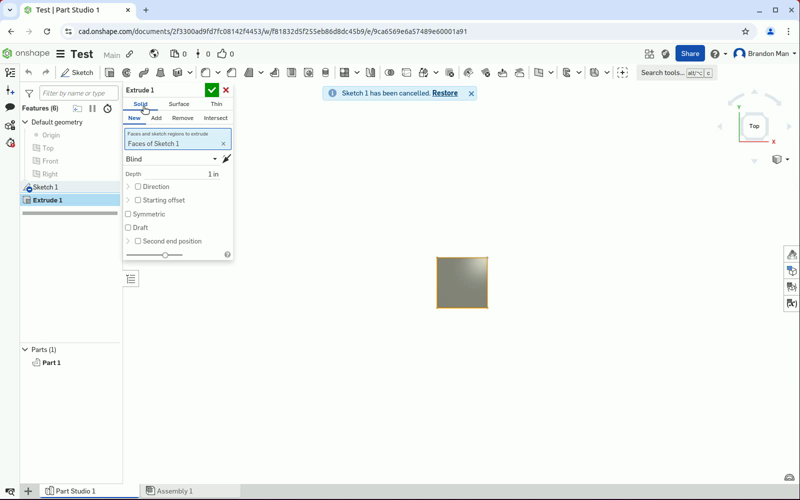
click(143, 106)
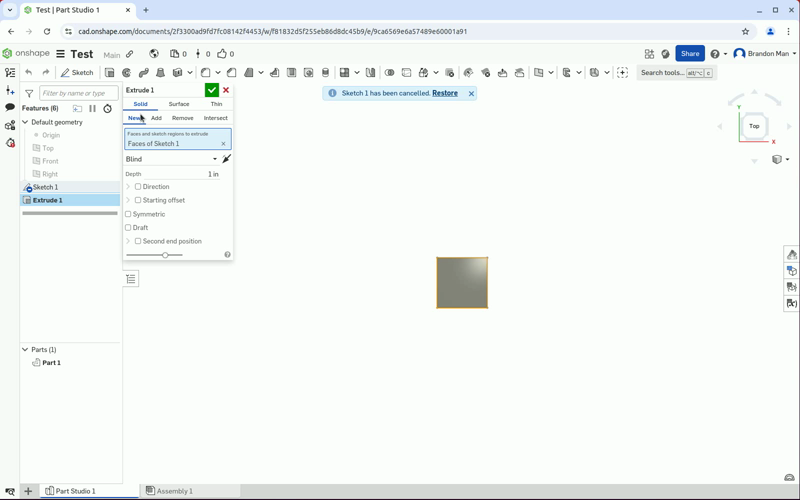
mouse_move(137, 120)
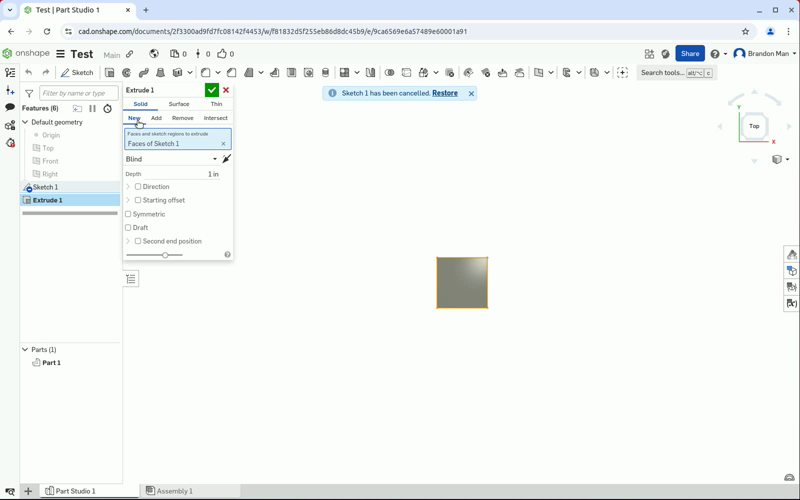
click(137, 120)
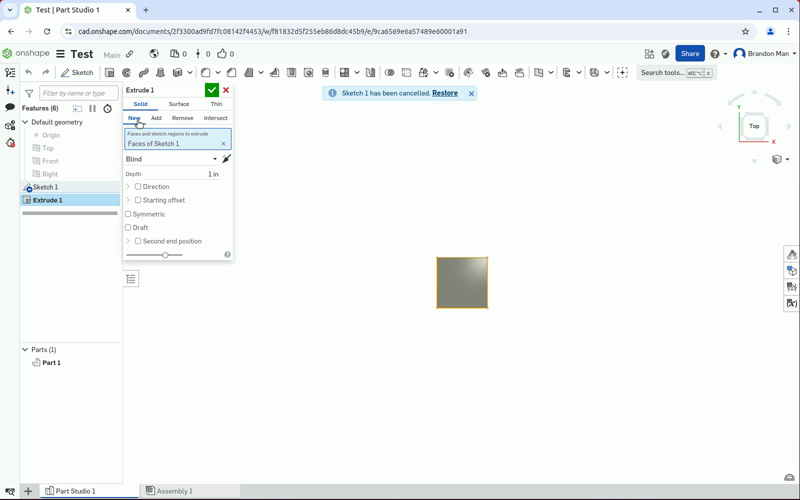
key(tab, 4)
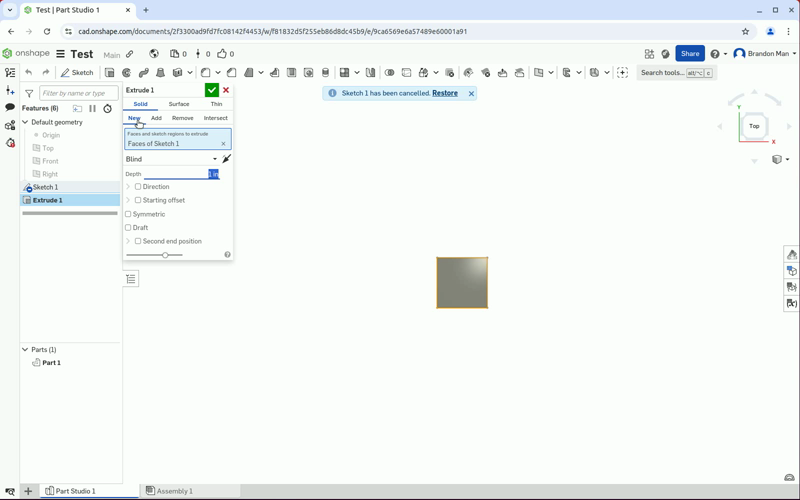
text(23.108)
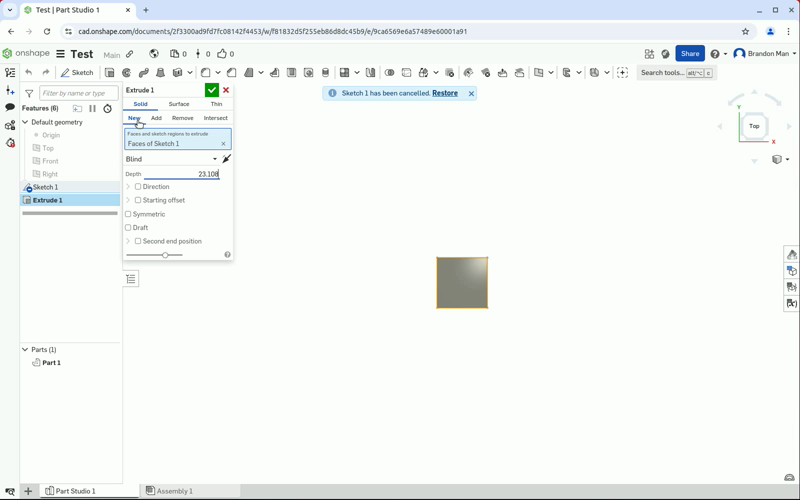
key(enter)
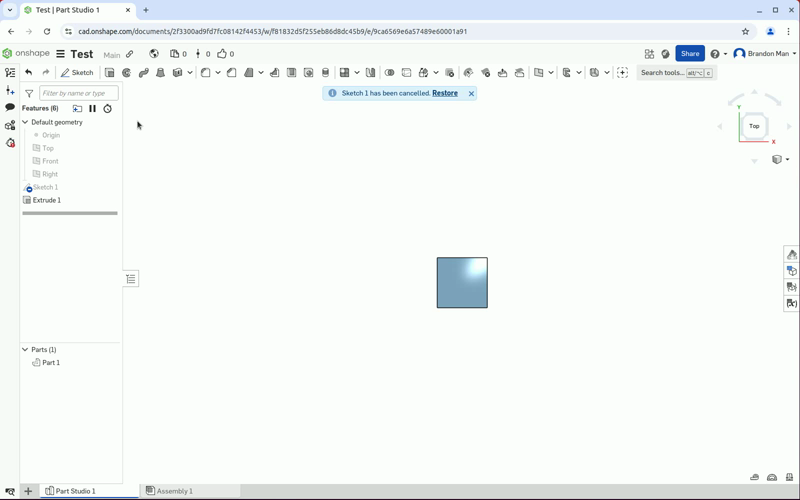
key(shift+h)
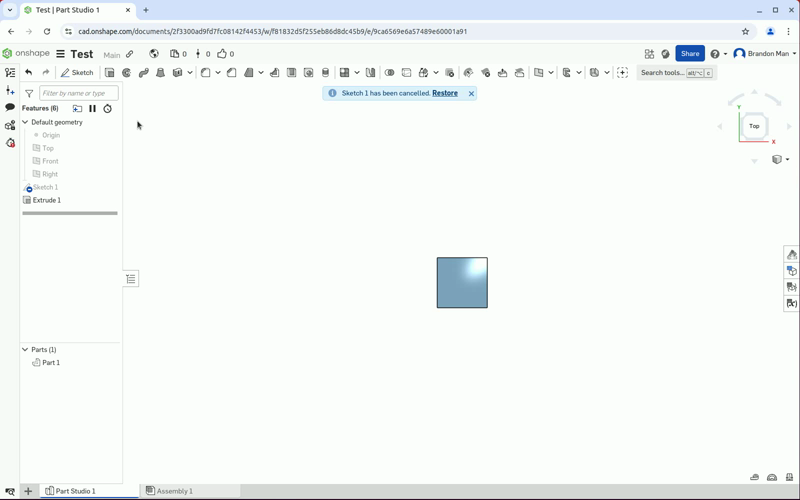
key(shift+h)
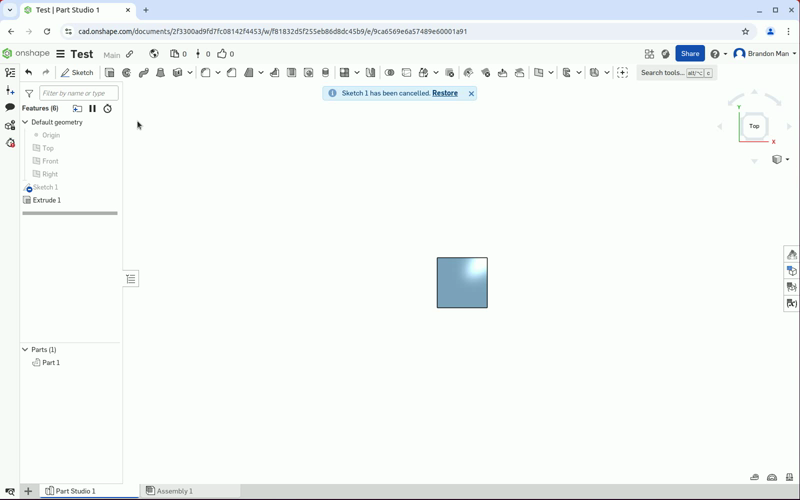
mouse_move(73, 189)
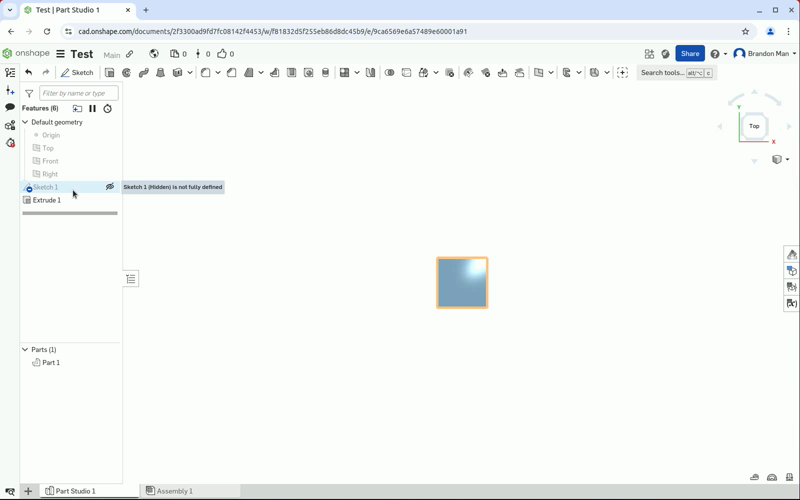
click(73, 189)
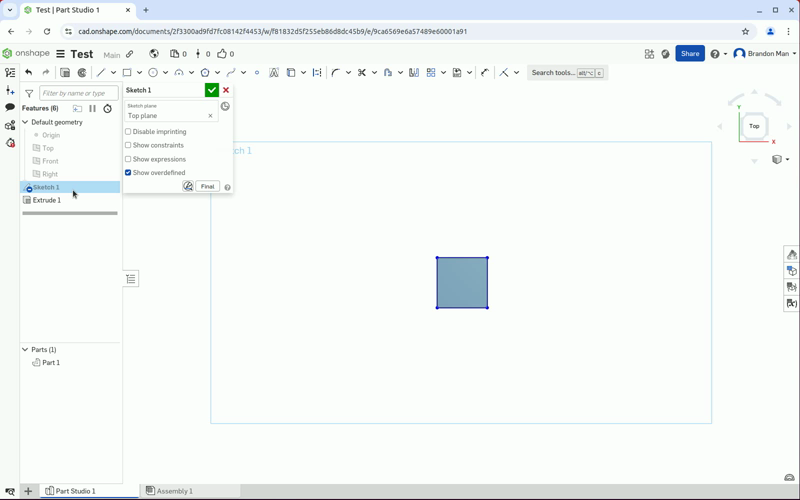
mouse_move(229, 92)
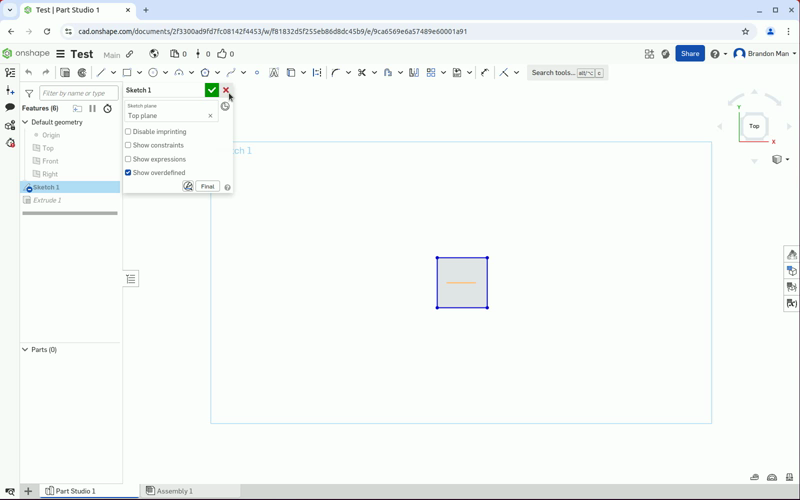
click(229, 92)
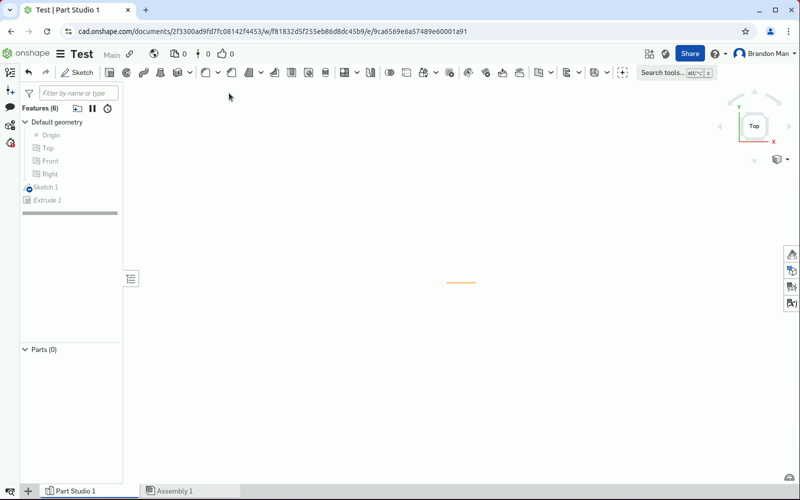
mouse_move(541, 75)
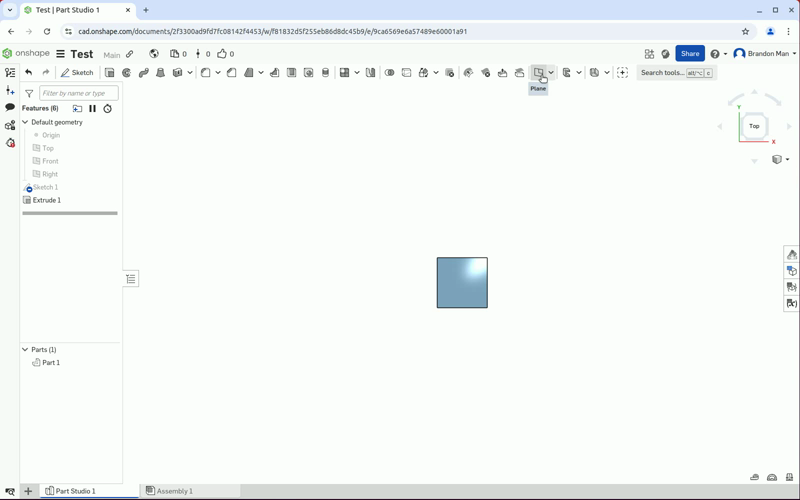
click(541, 75)
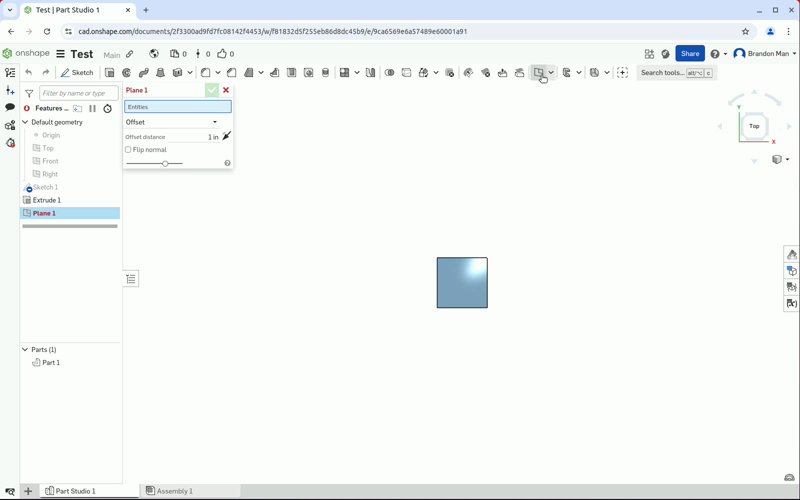
mouse_move(73, 150)
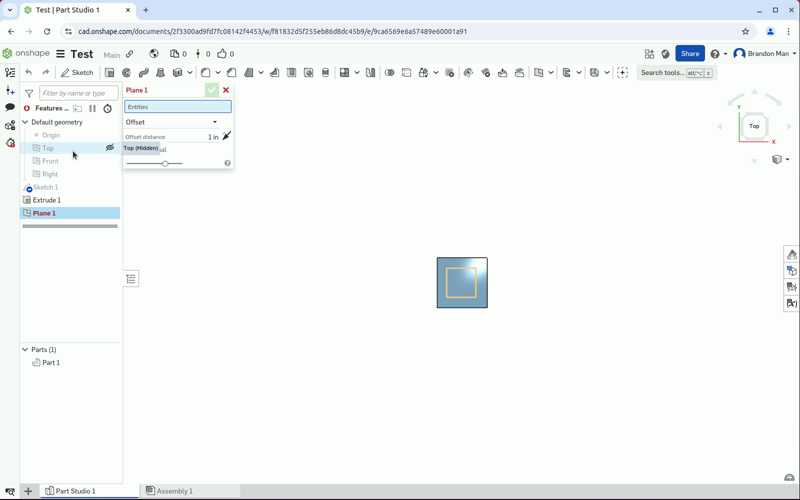
click(73, 150)
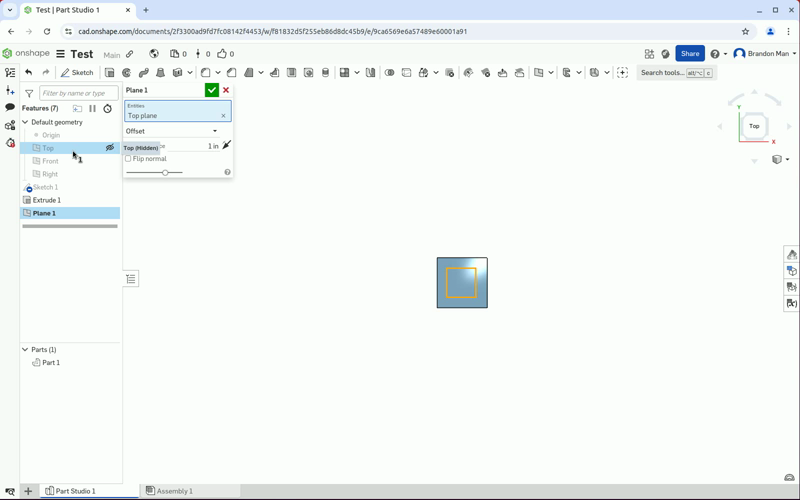
key(tab, 2)
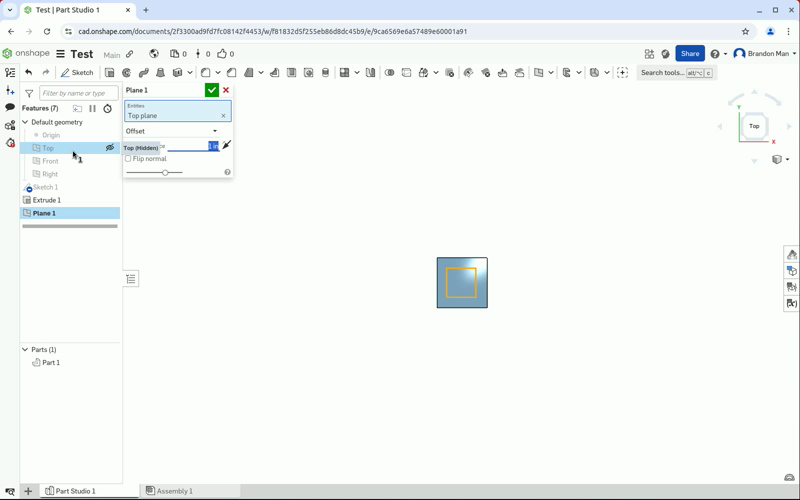
text(23.108)
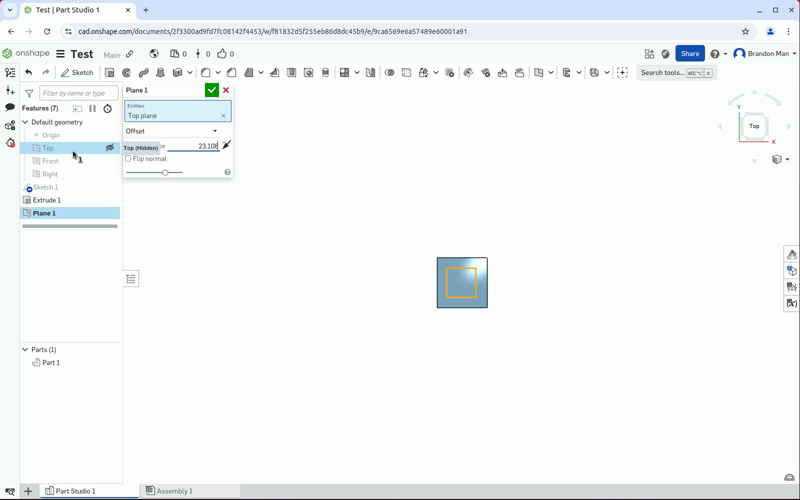
key(enter, 2)
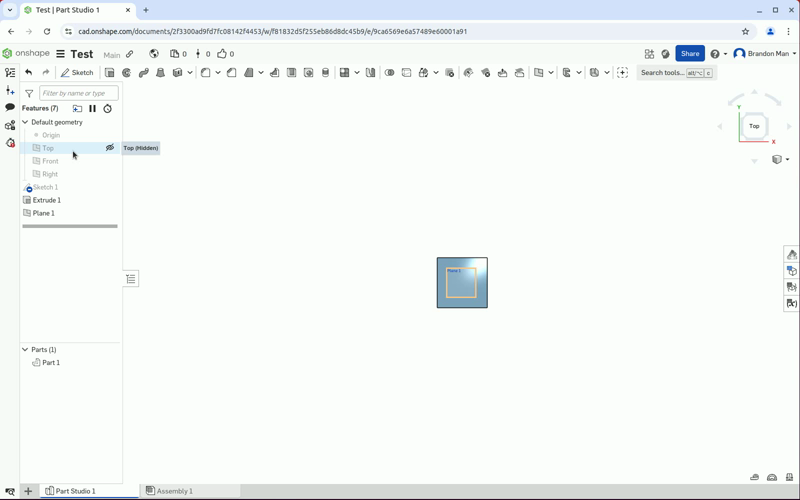
key(shift+s)
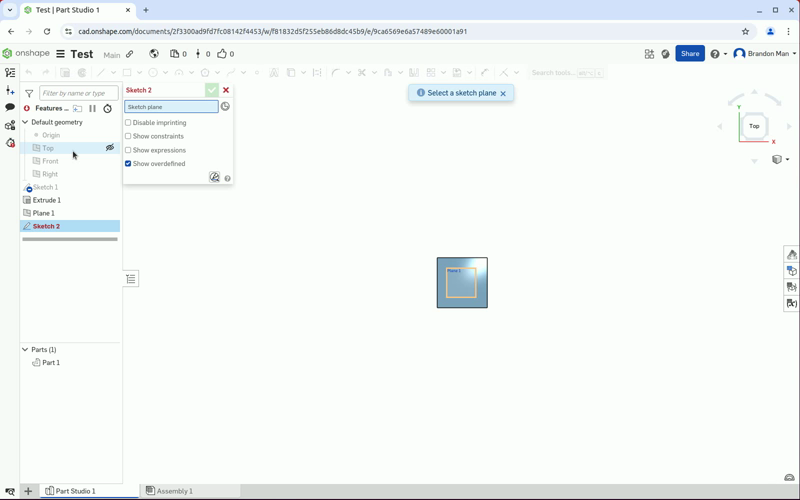
mouse_move(73, 215)
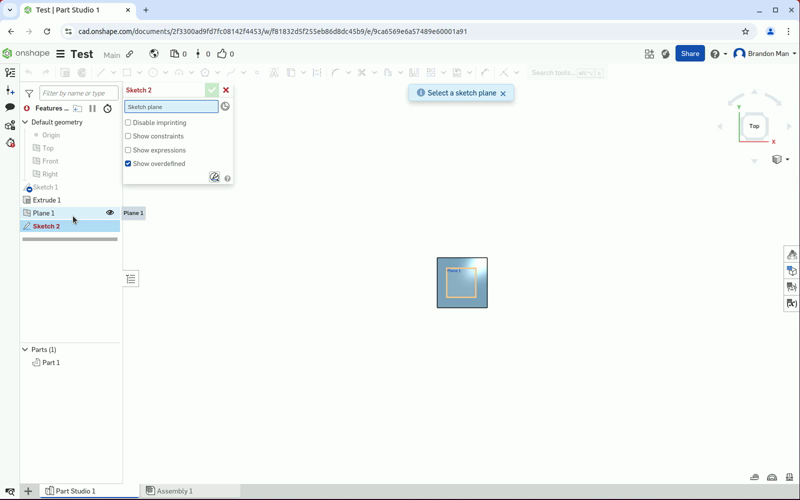
click(73, 215)
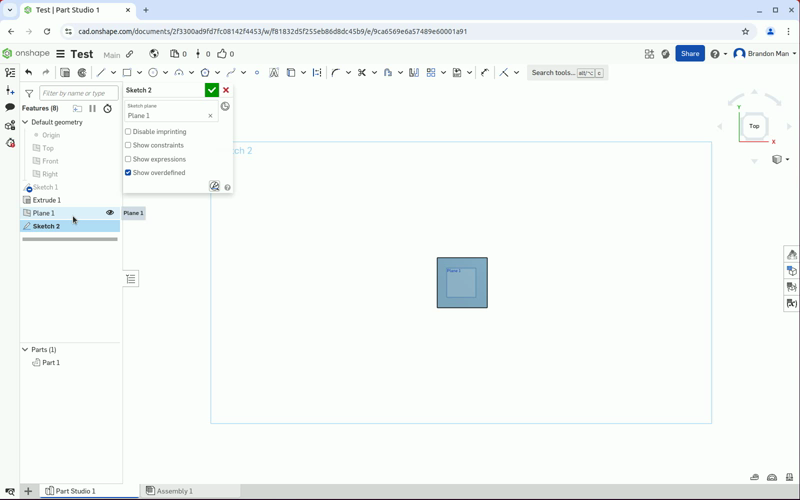
mouse_move(73, 352)
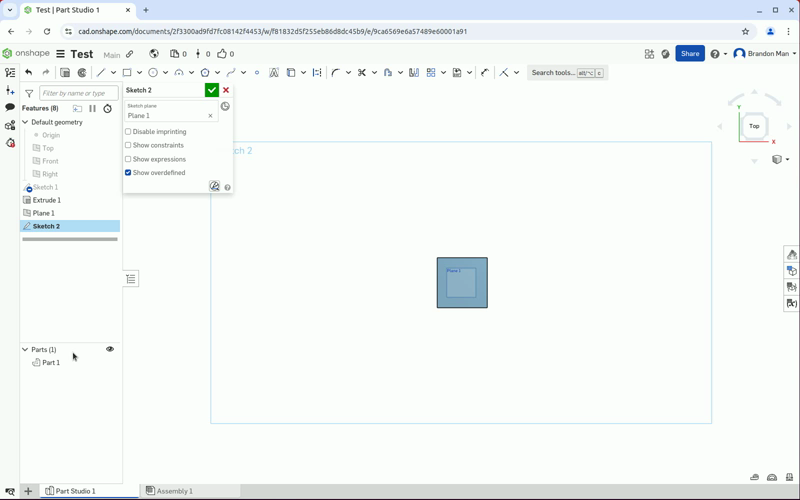
key(y)
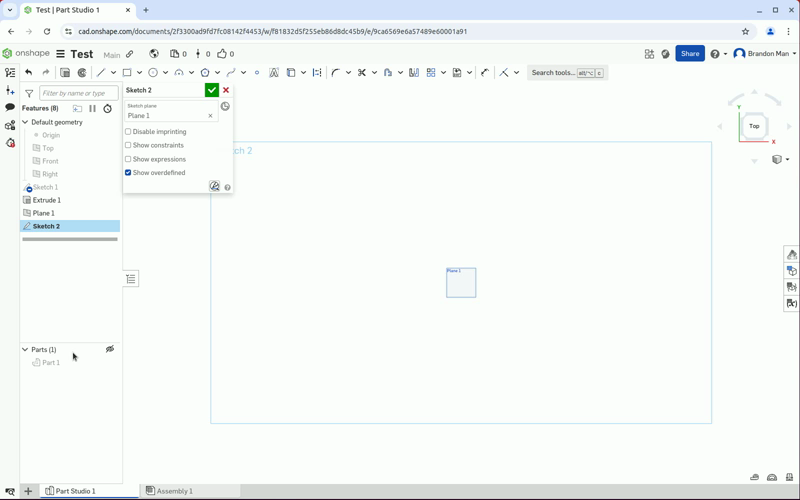
key(l)
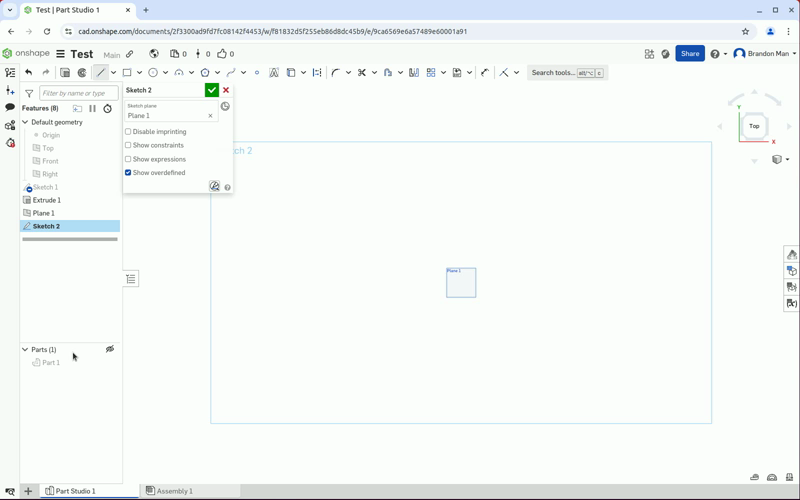
key_down(shift)
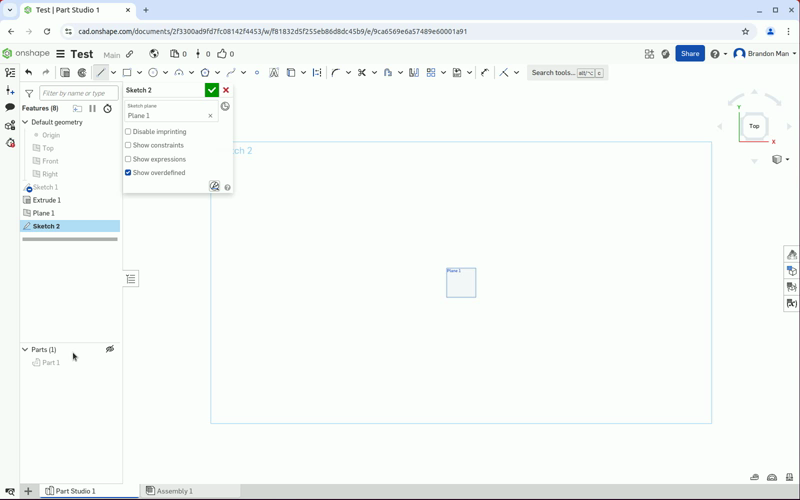
mouse_move(437, 279)
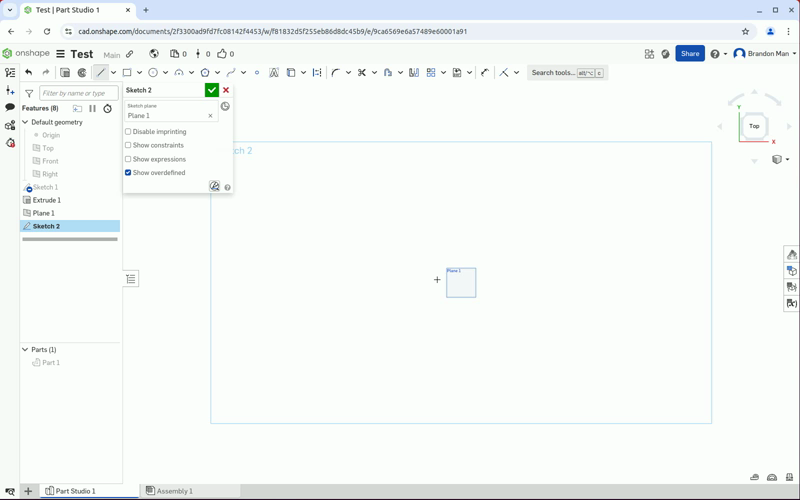
click(437, 279)
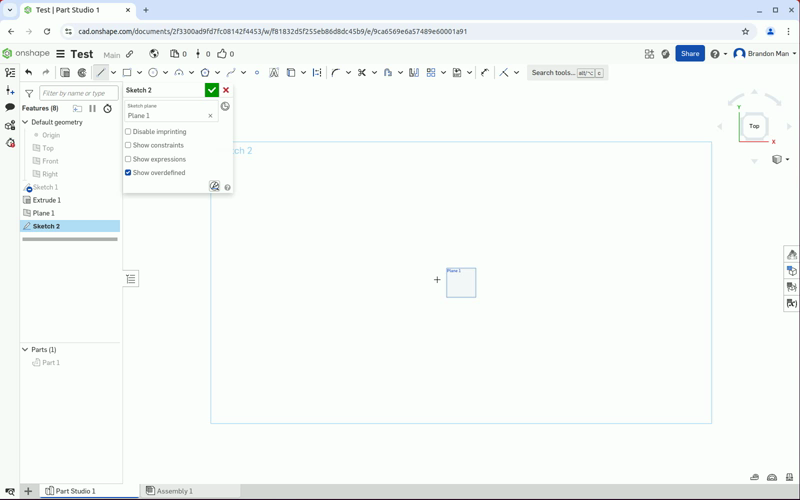
key_up(shift)
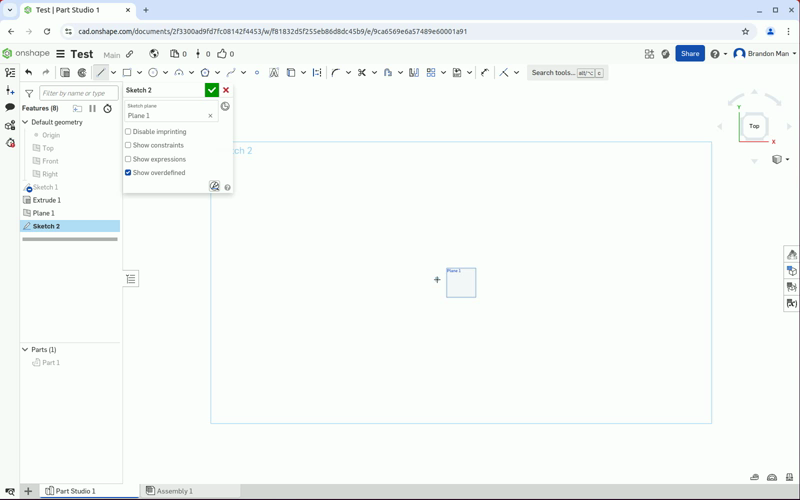
key_down(shift)
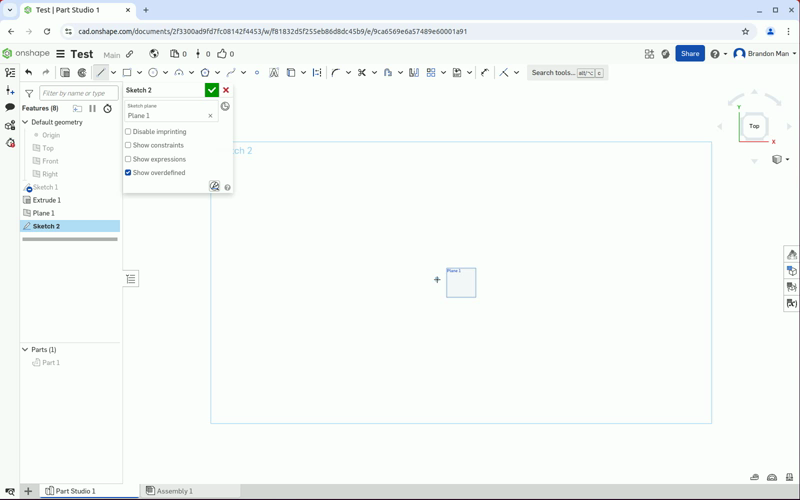
mouse_move(467, 279)
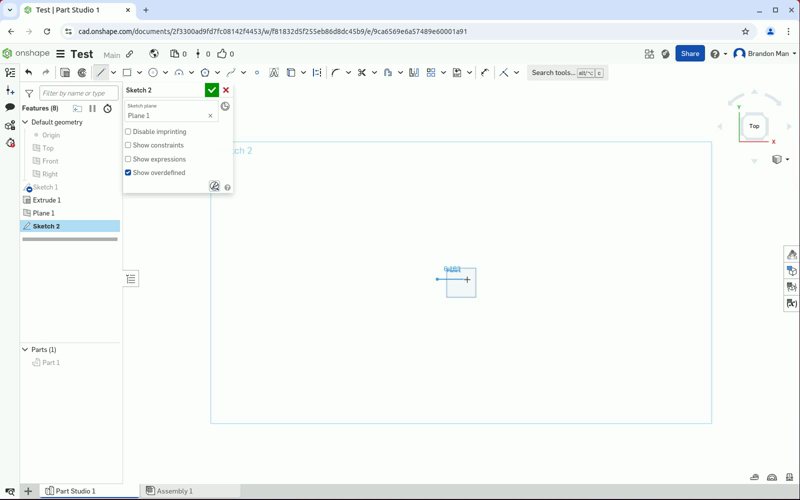
mouse_move(465, 279)
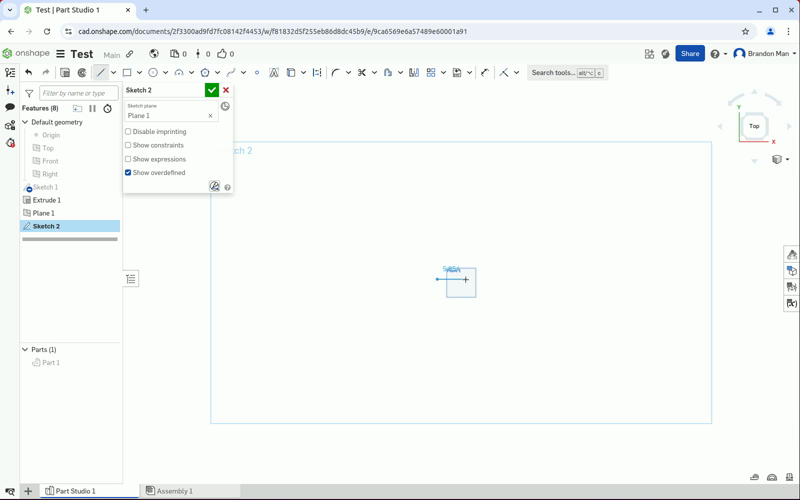
click(465, 279)
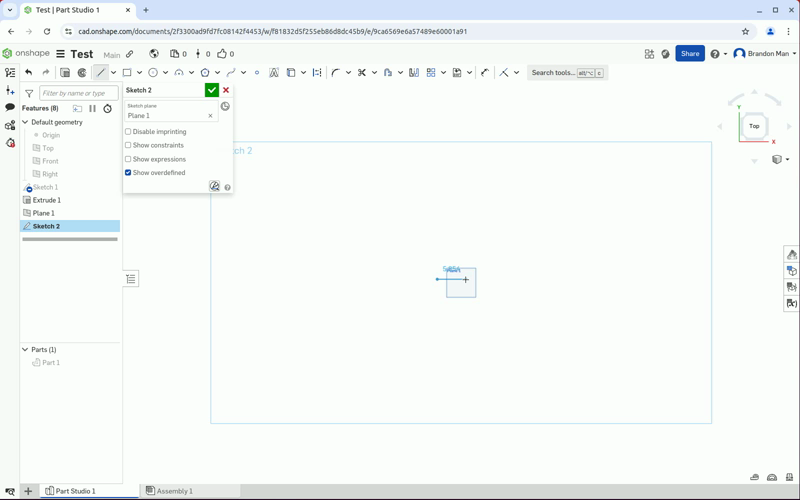
key_up(shift)
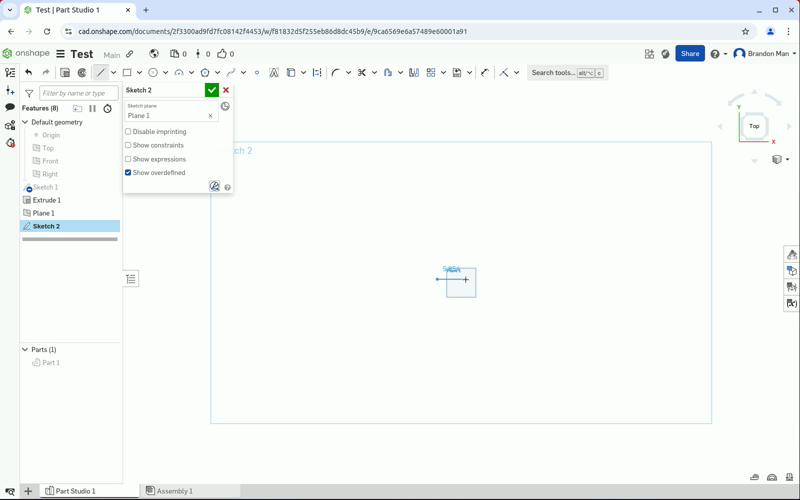
key_down(shift)
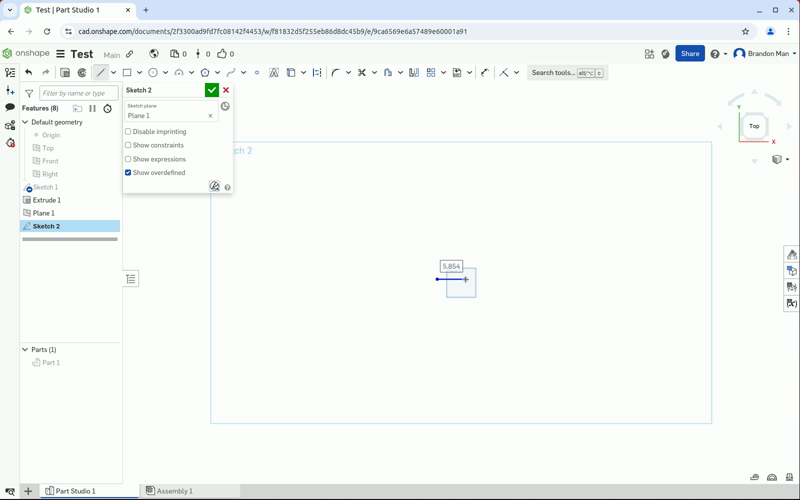
mouse_move(495, 279)
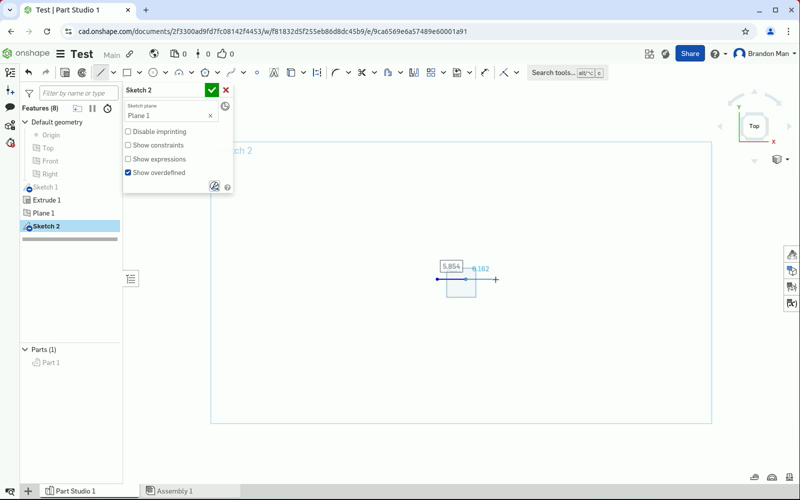
mouse_move(465, 307)
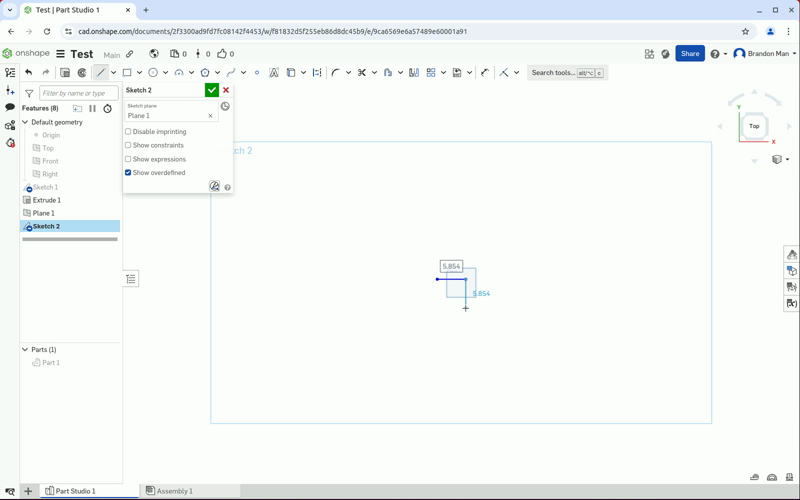
click(465, 307)
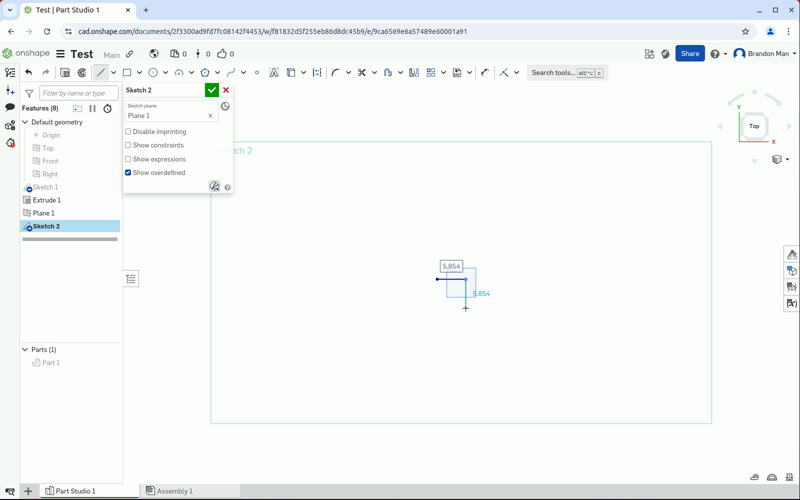
key_up(shift)
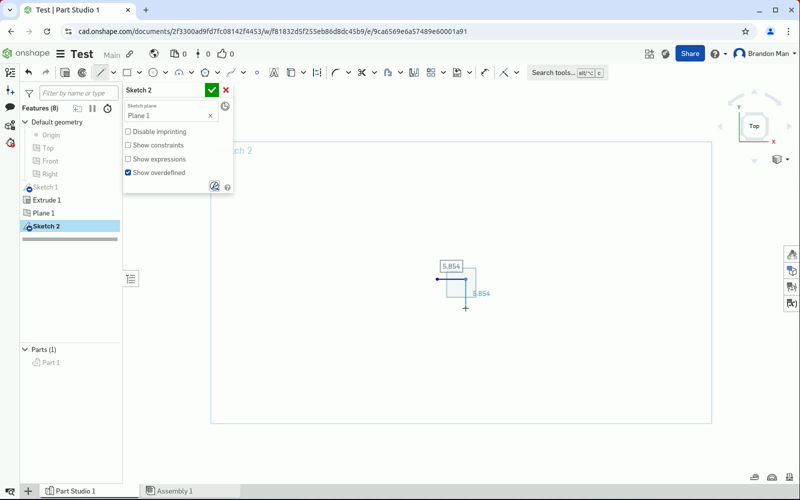
key_down(shift)
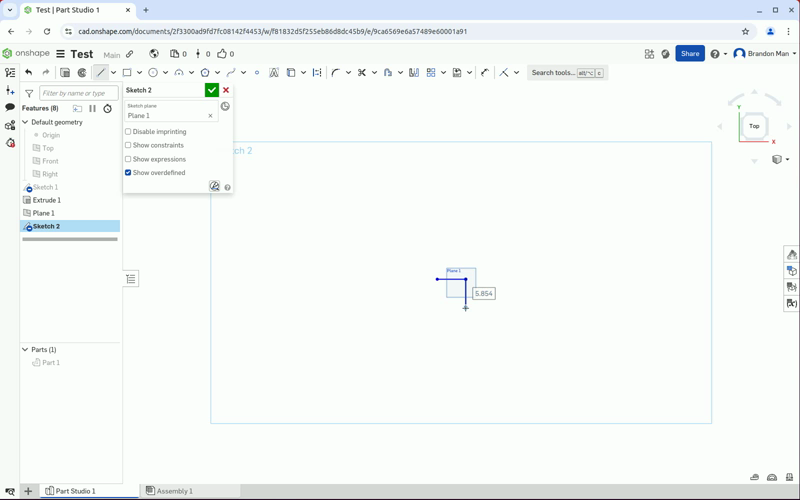
mouse_move(495, 307)
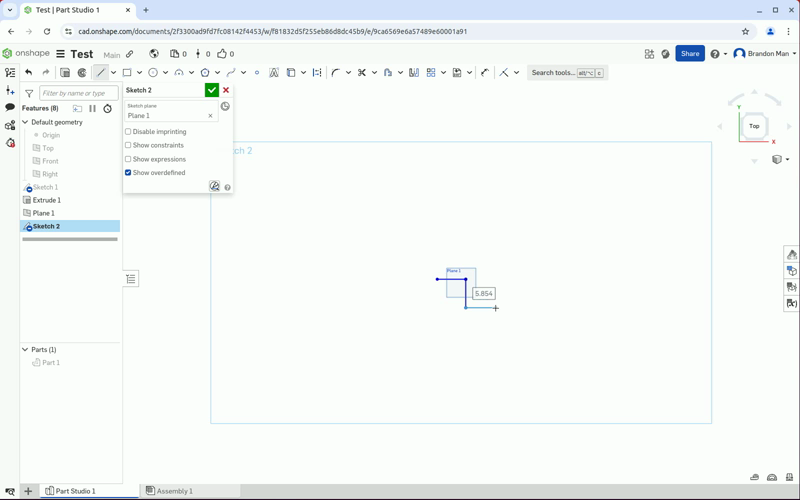
mouse_move(487, 307)
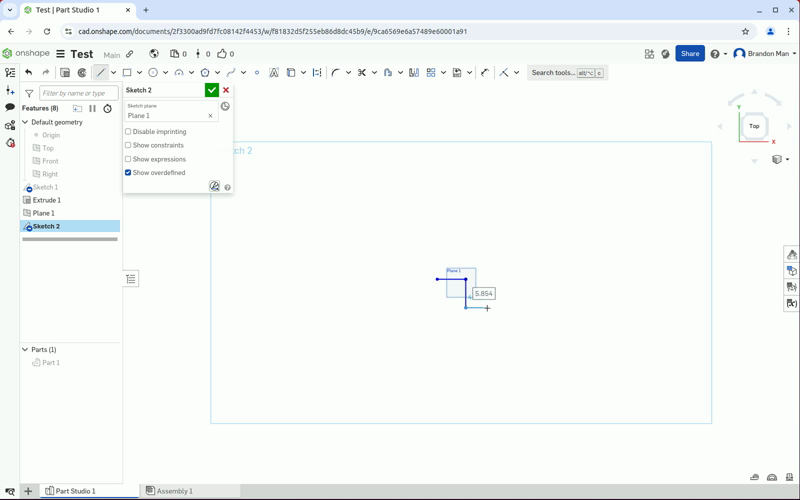
click(487, 307)
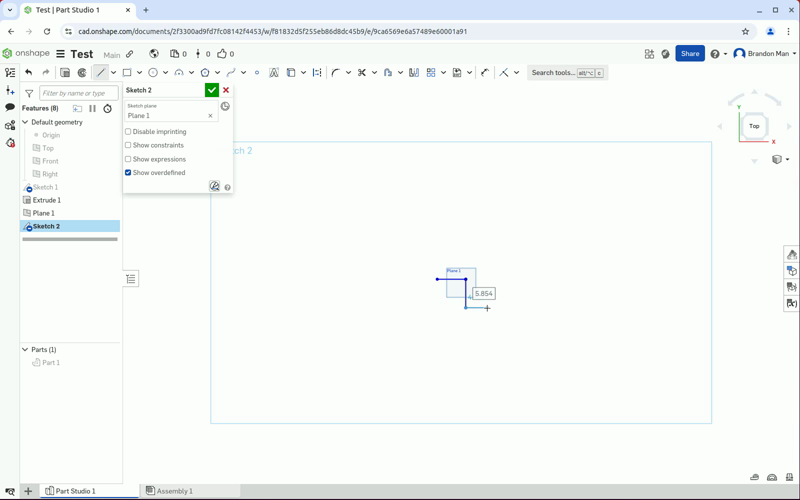
key_up(shift)
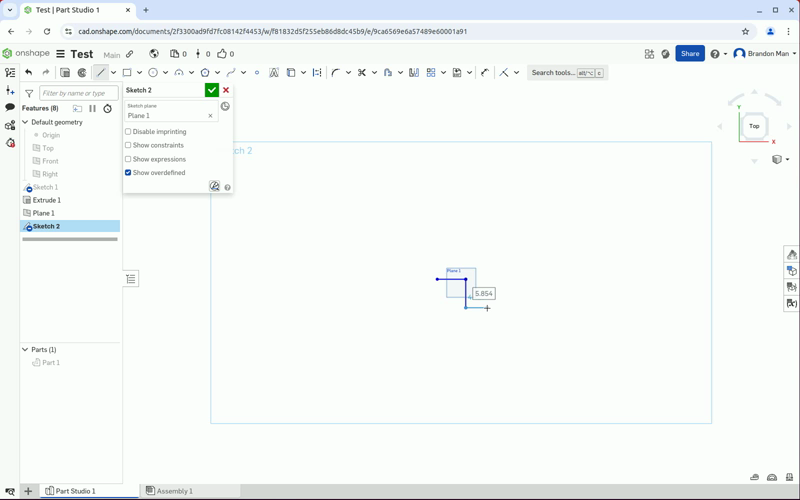
key_down(shift)
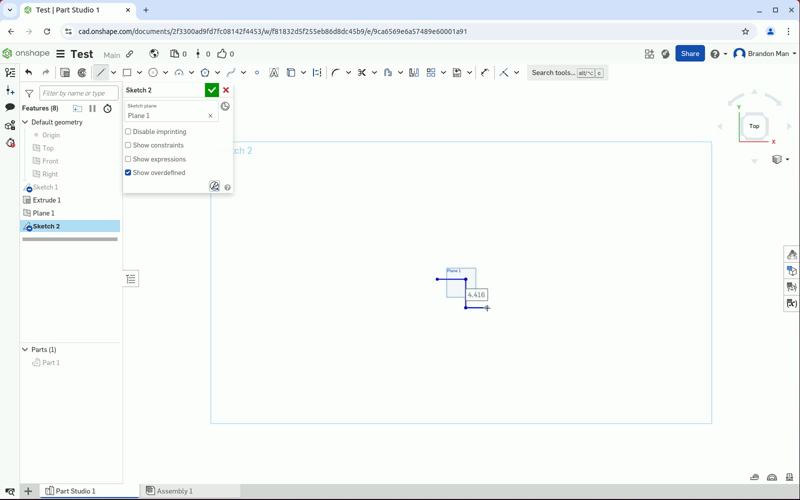
mouse_move(517, 307)
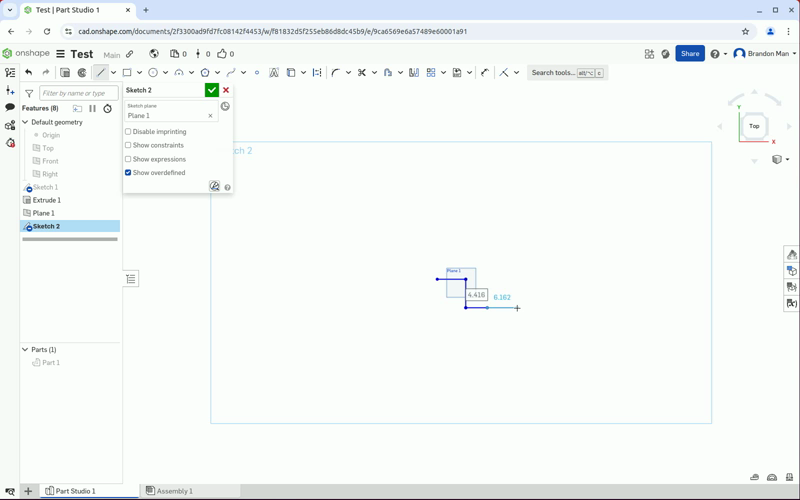
mouse_move(487, 258)
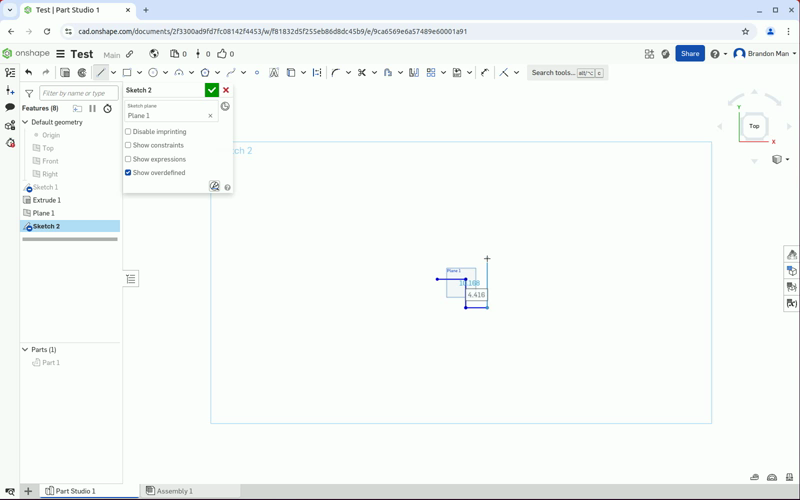
click(487, 258)
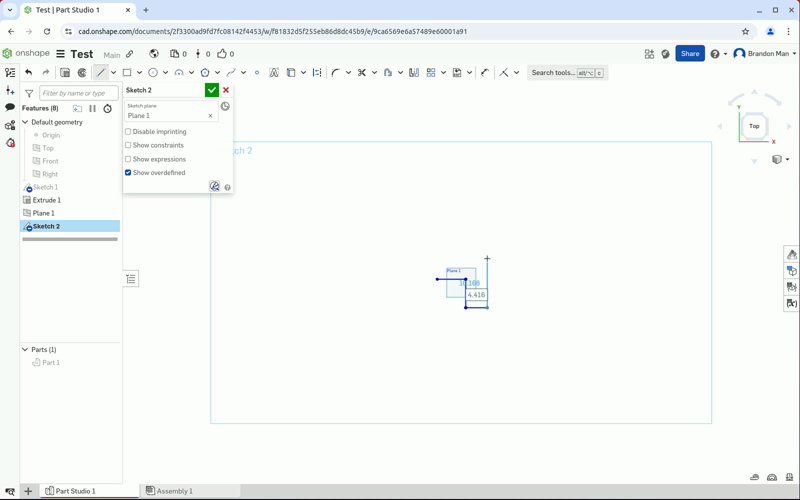
key_up(shift)
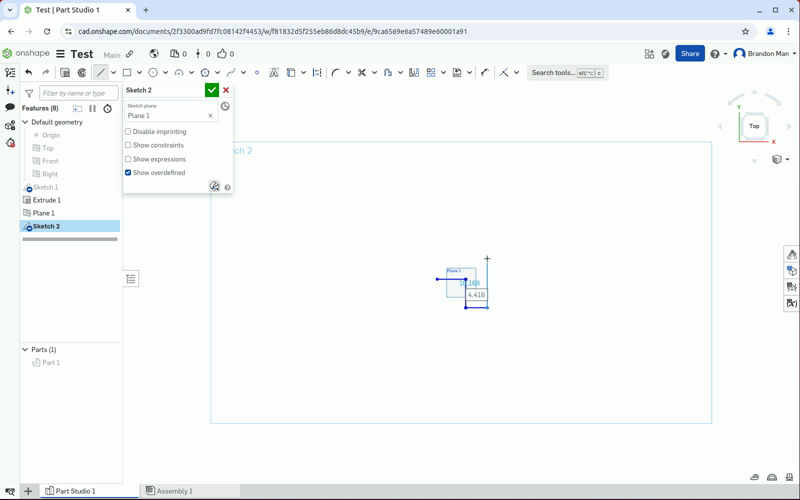
key_down(shift)
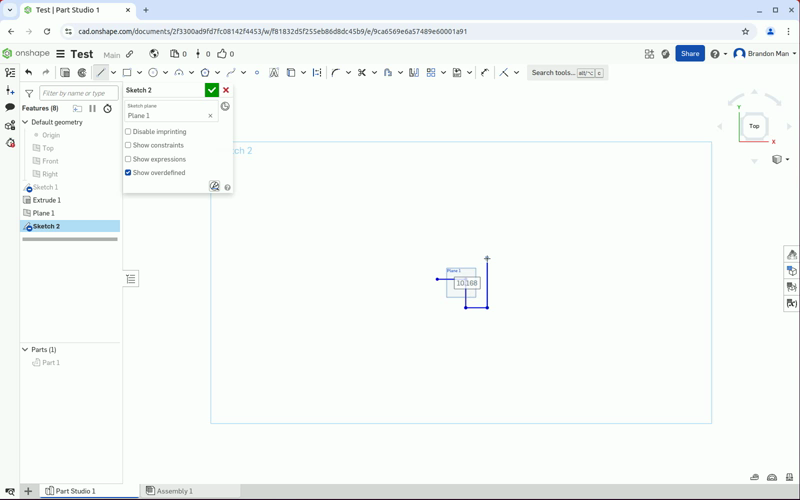
mouse_move(517, 258)
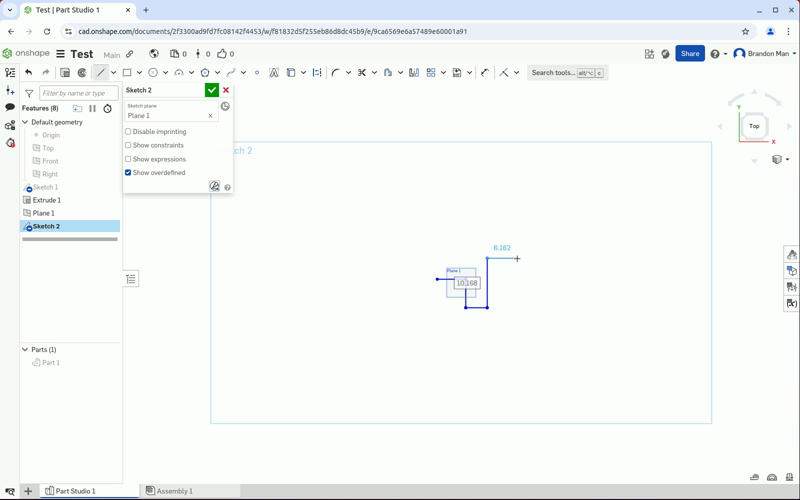
mouse_move(465, 258)
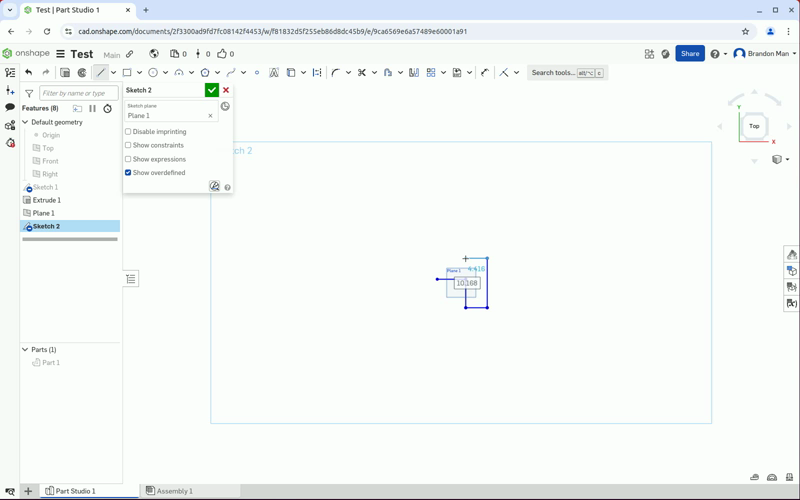
click(465, 258)
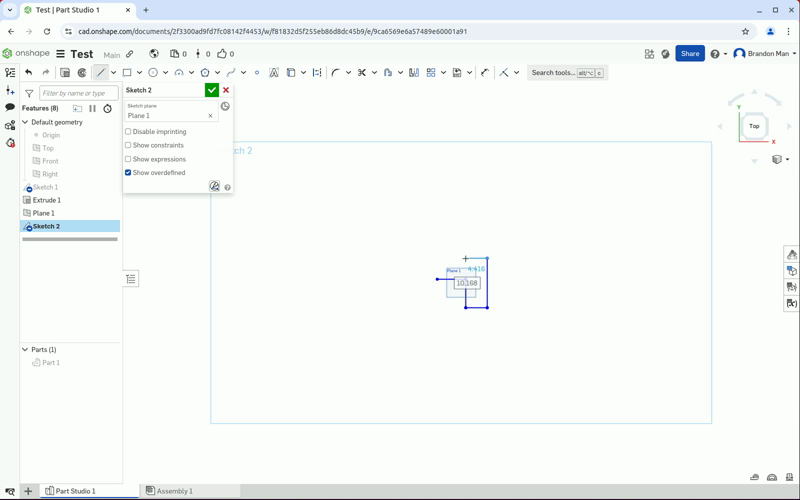
key_up(shift)
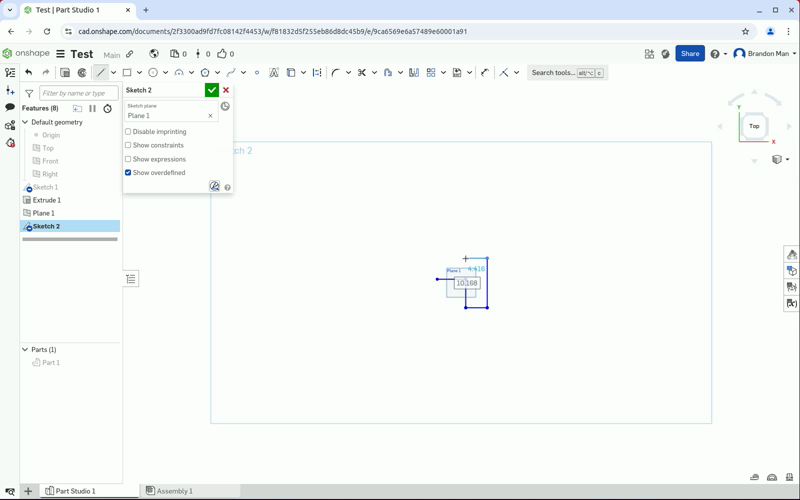
key_down(shift)
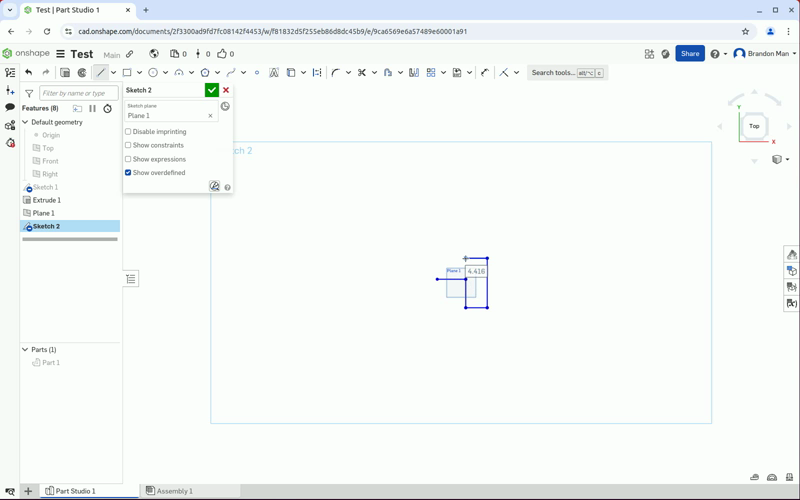
mouse_move(495, 258)
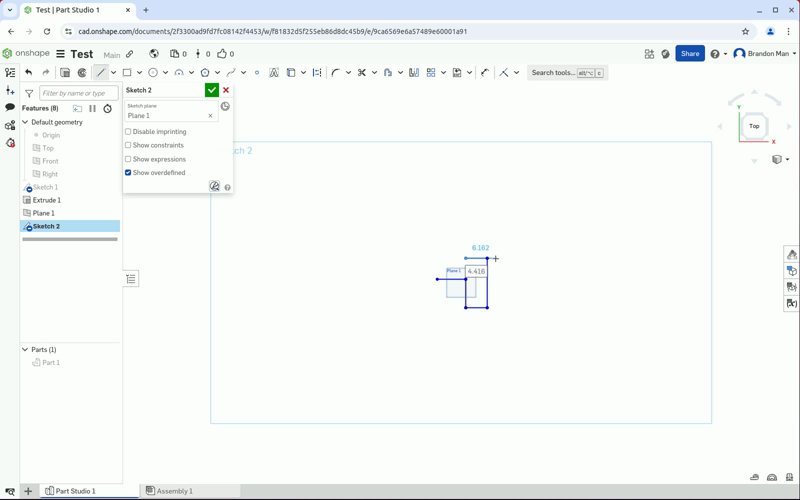
mouse_move(437, 258)
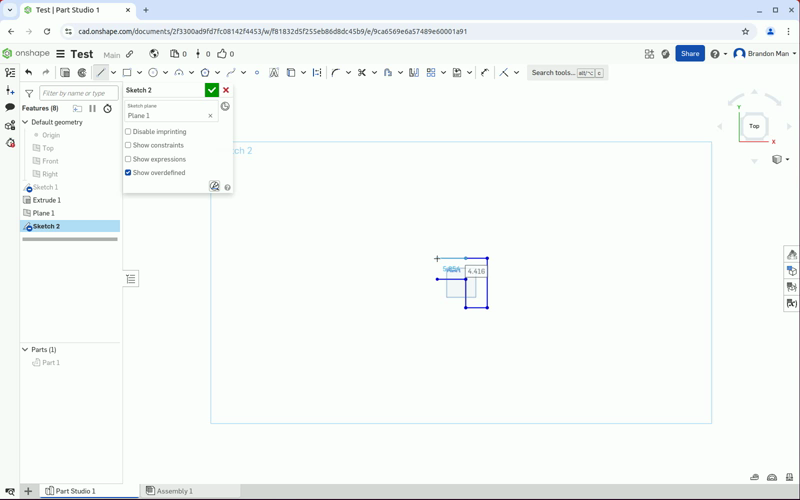
click(437, 258)
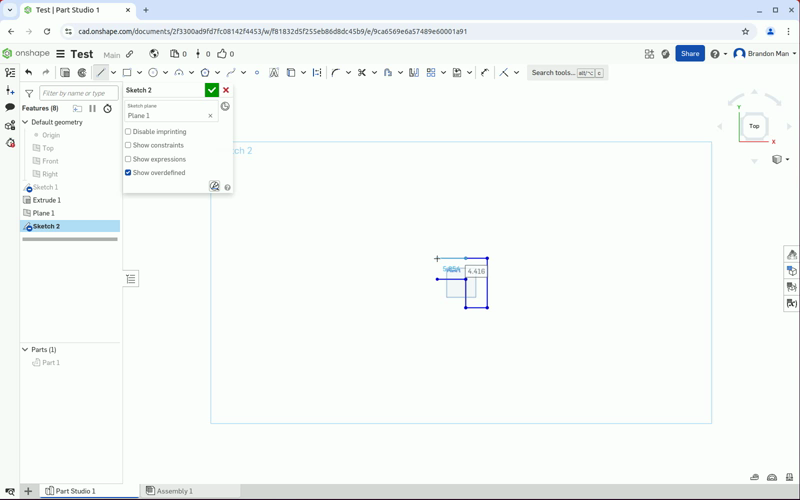
key_up(shift)
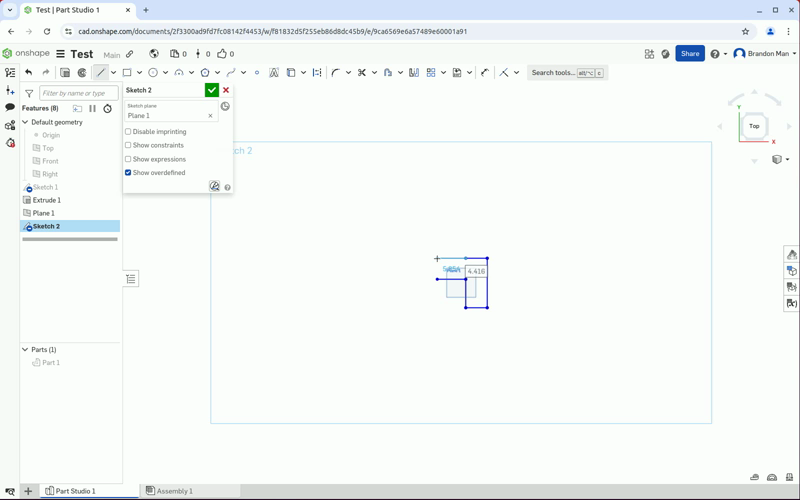
mouse_move(467, 258)
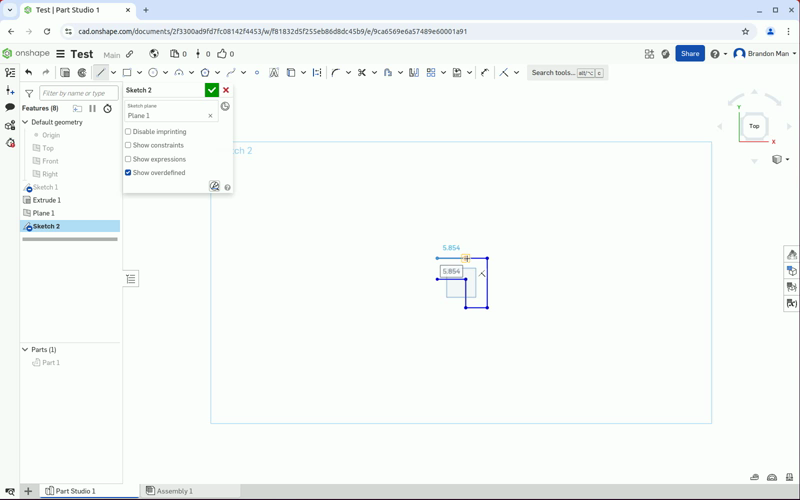
key_down(shift)
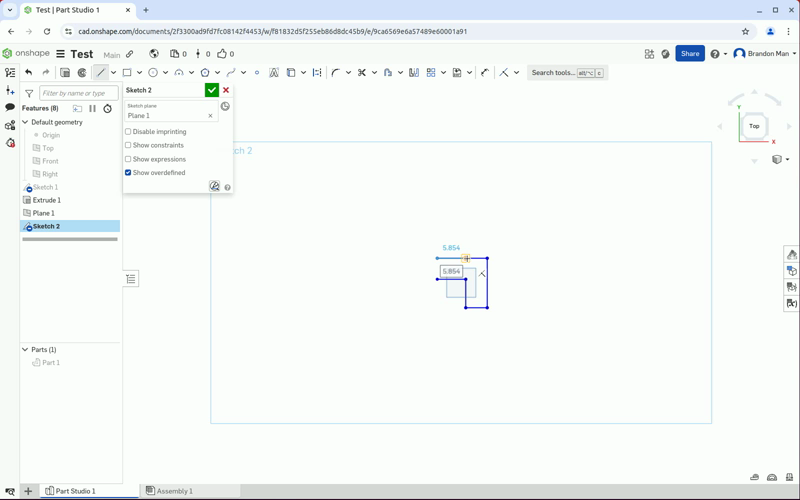
mouse_move(437, 279)
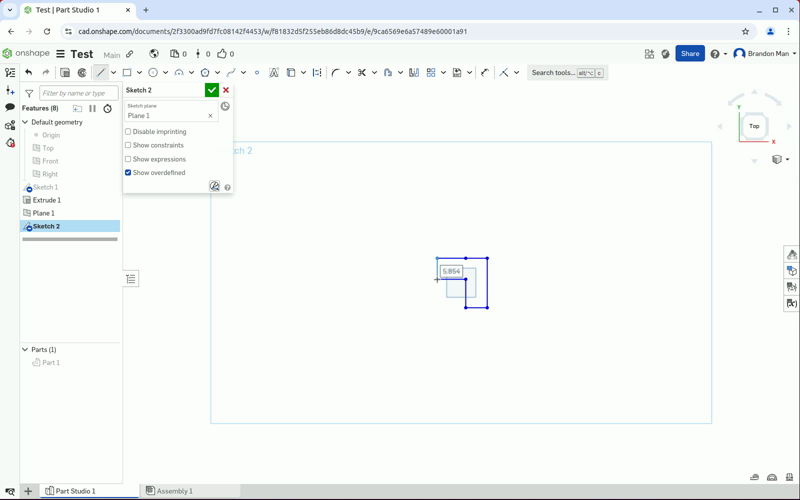
key_up(shift)
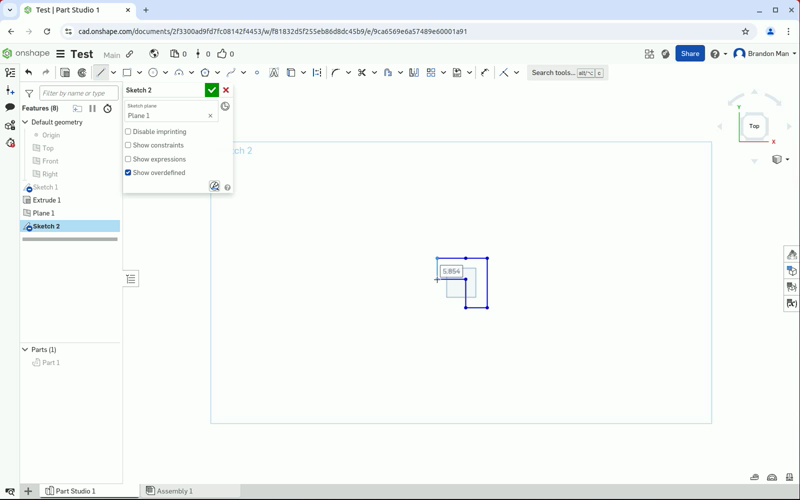
click(437, 279)
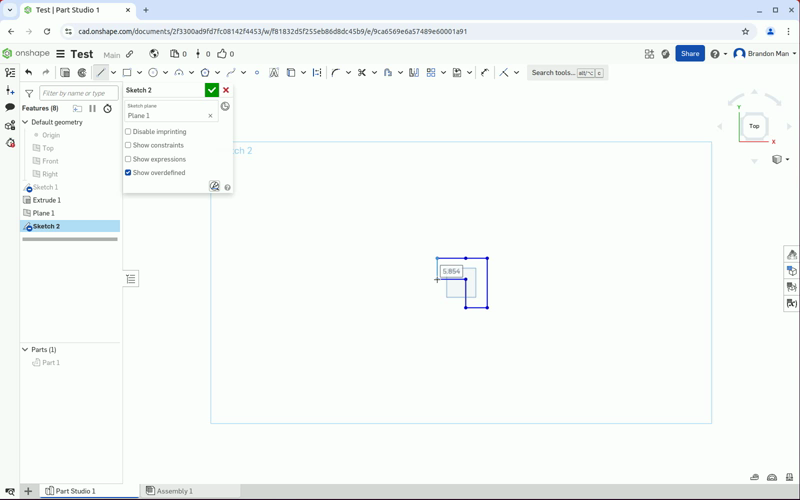
key(esc)
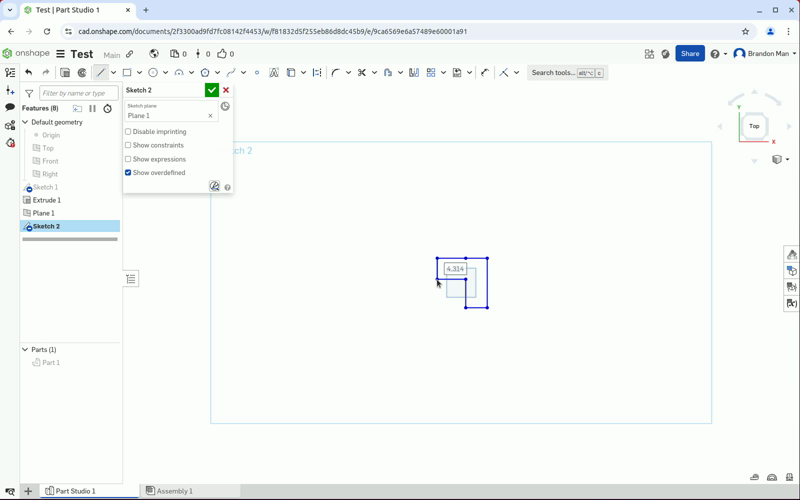
mouse_move(470, 274)
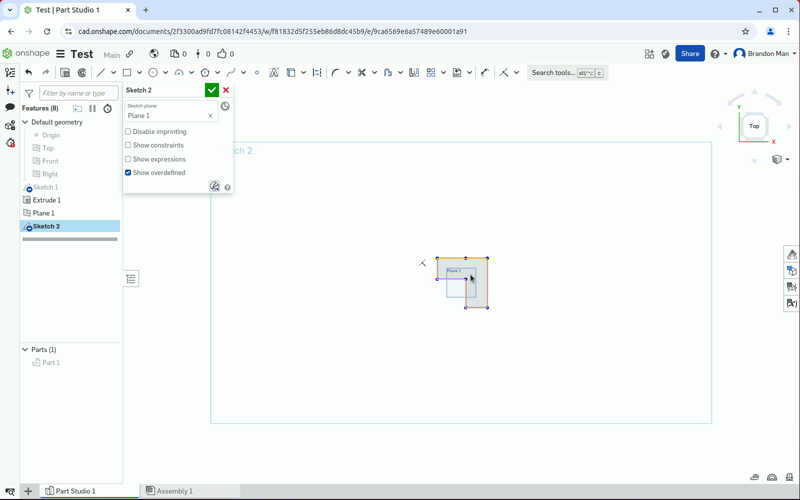
scroll(6)
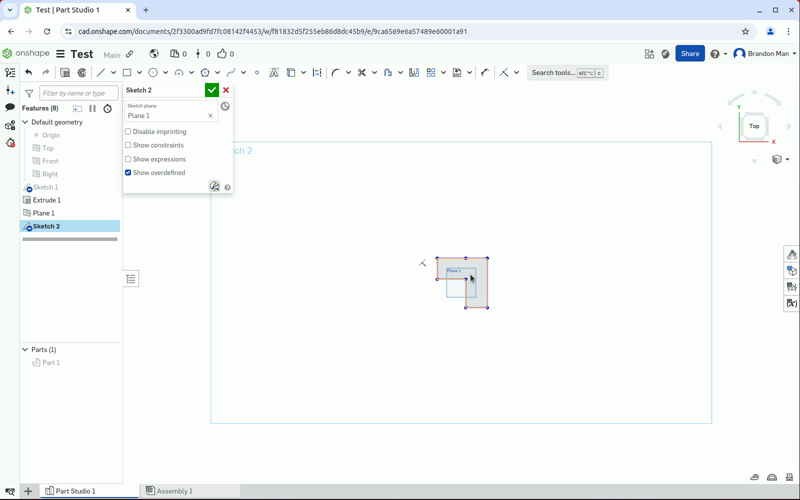
scroll(6)
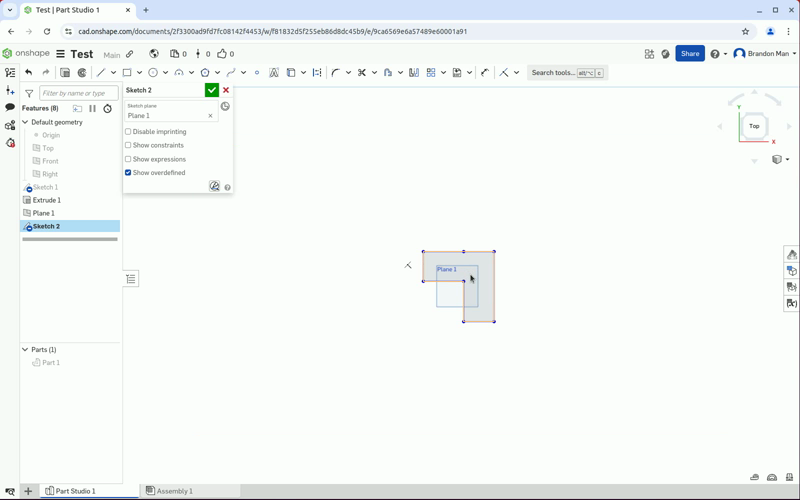
scroll(6)
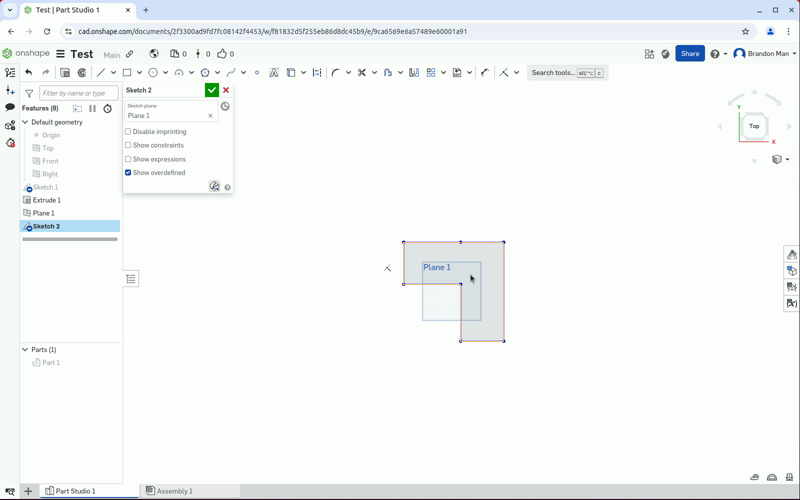
scroll(6)
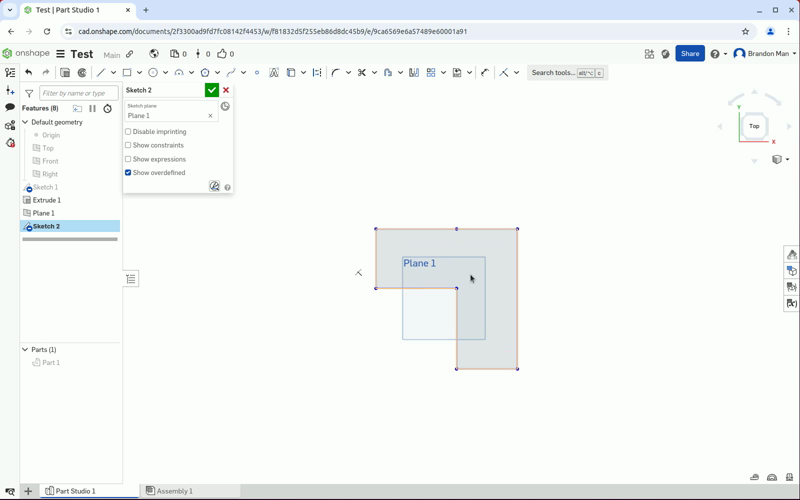
scroll(6)
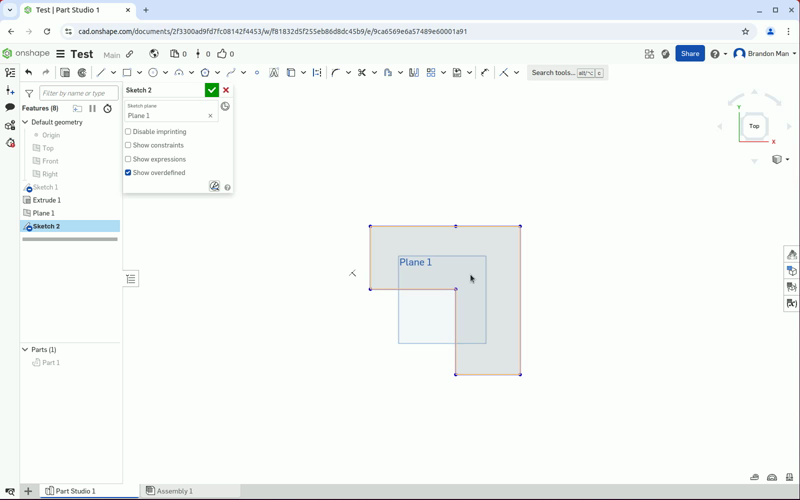
scroll(6)
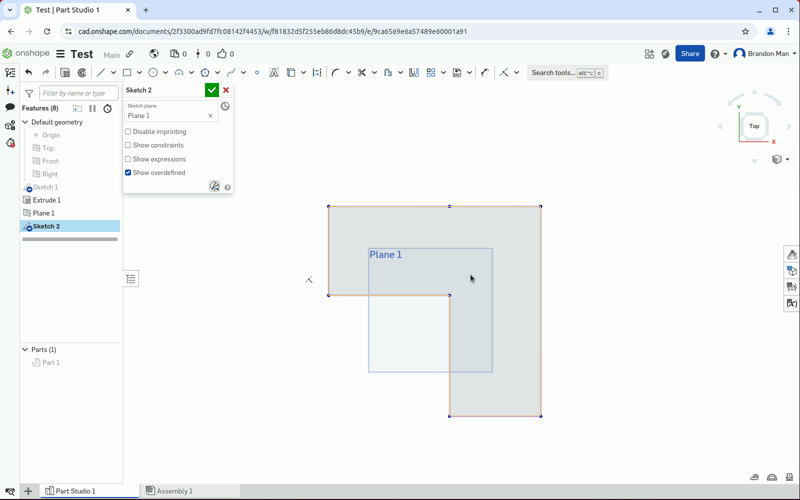
scroll(6)
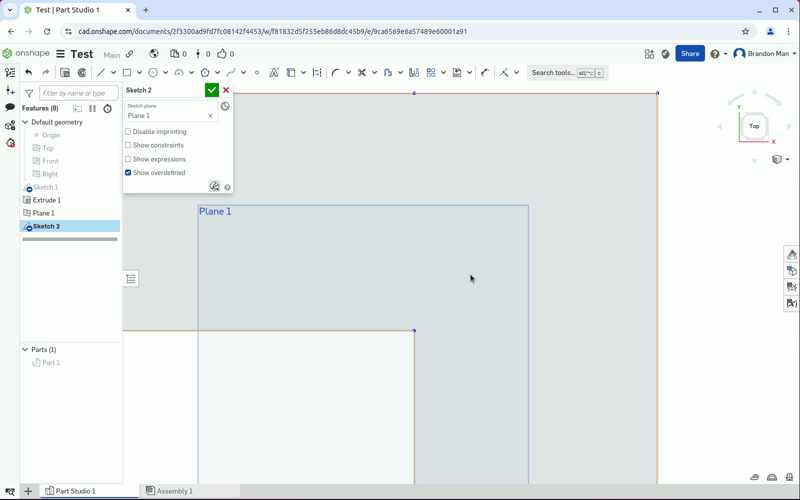
click(470, 274)
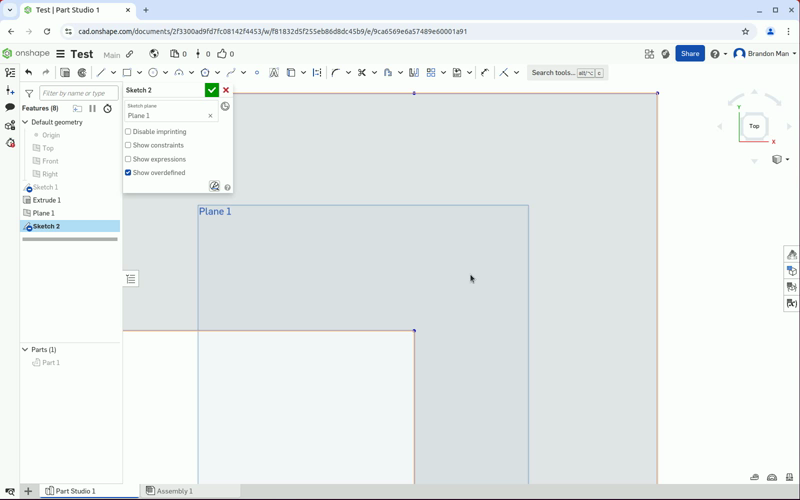
scroll(-6)
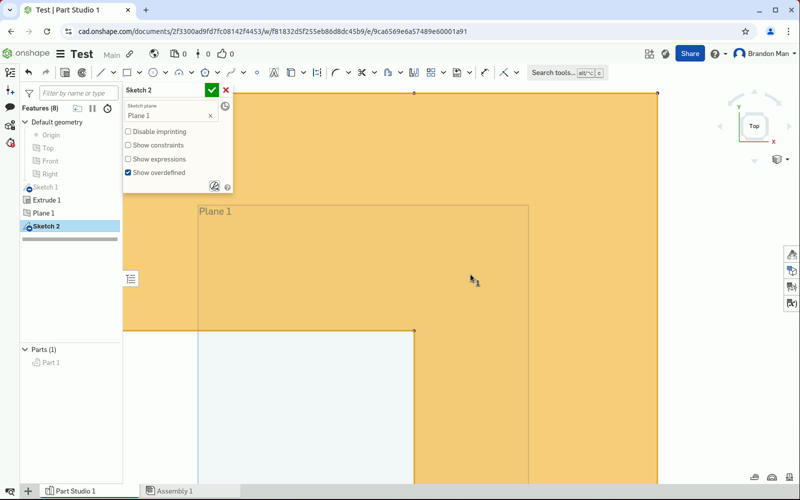
scroll(-6)
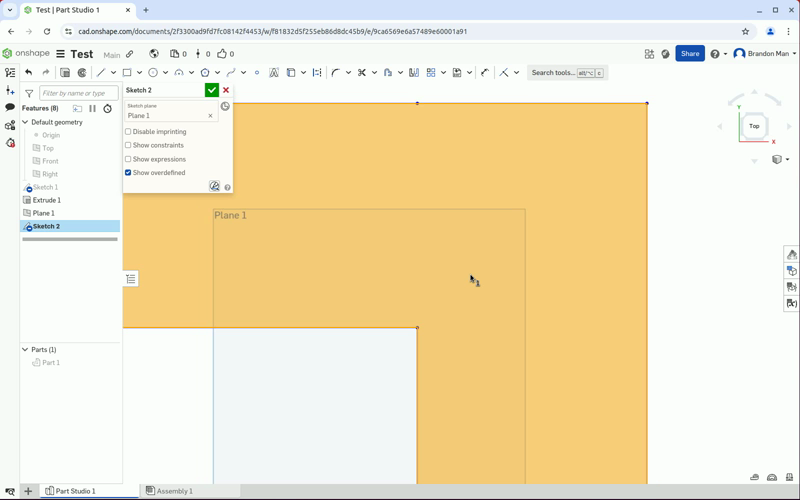
scroll(-6)
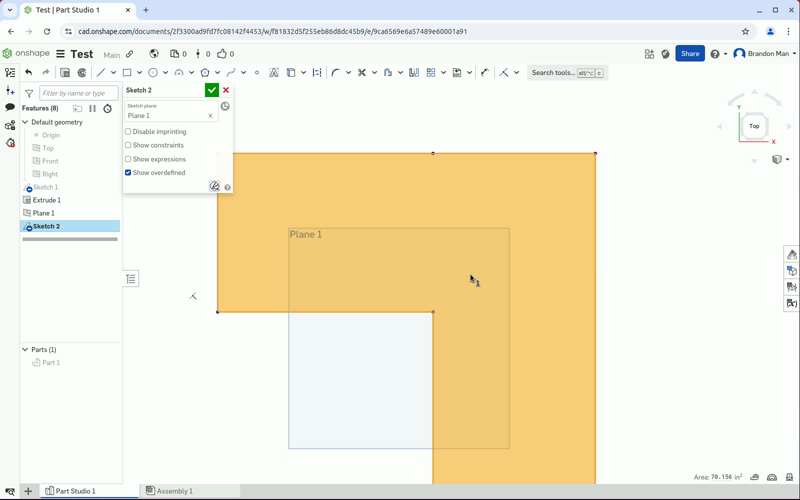
scroll(-6)
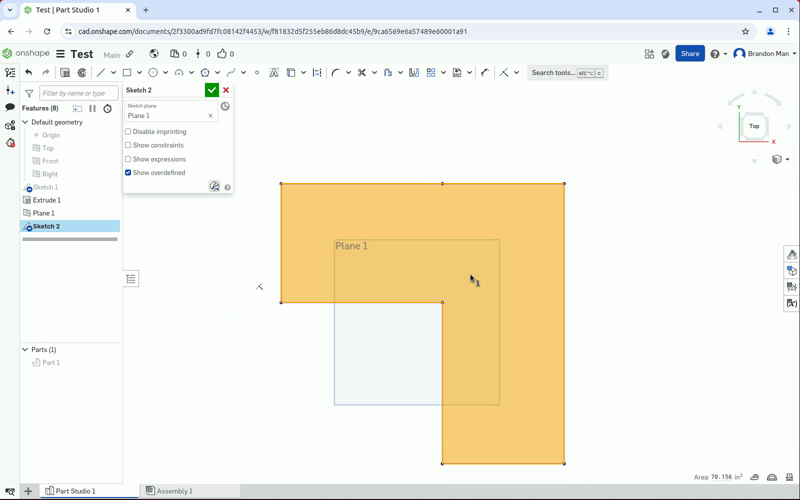
scroll(-6)
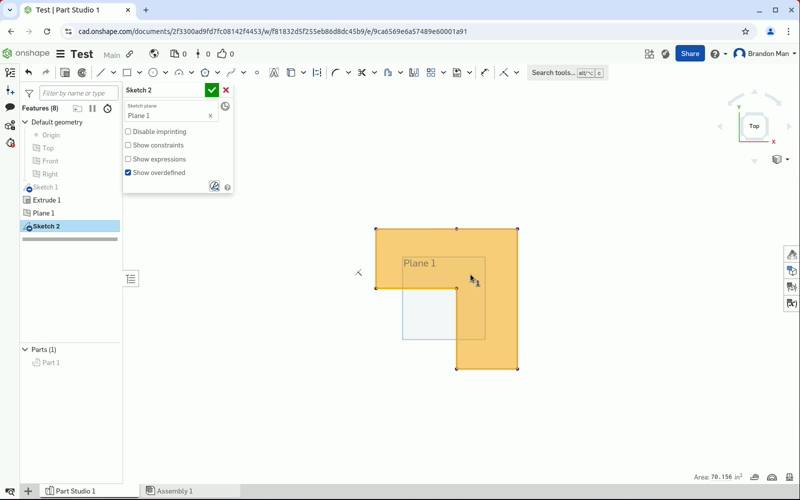
scroll(-6)
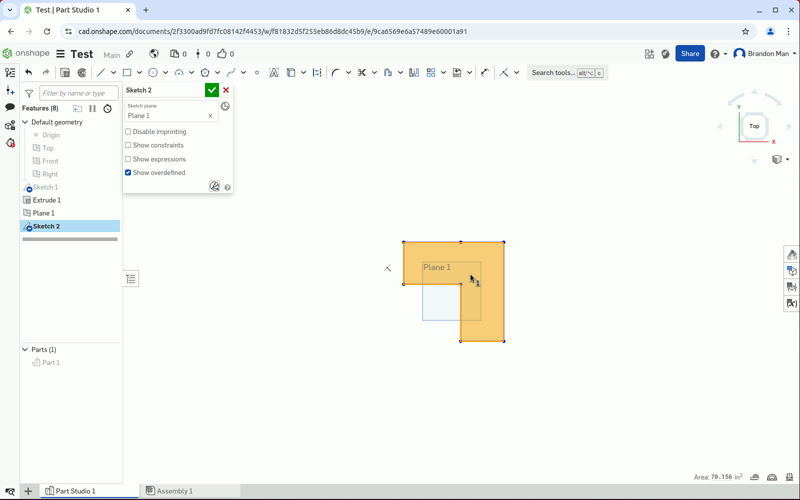
scroll(-6)
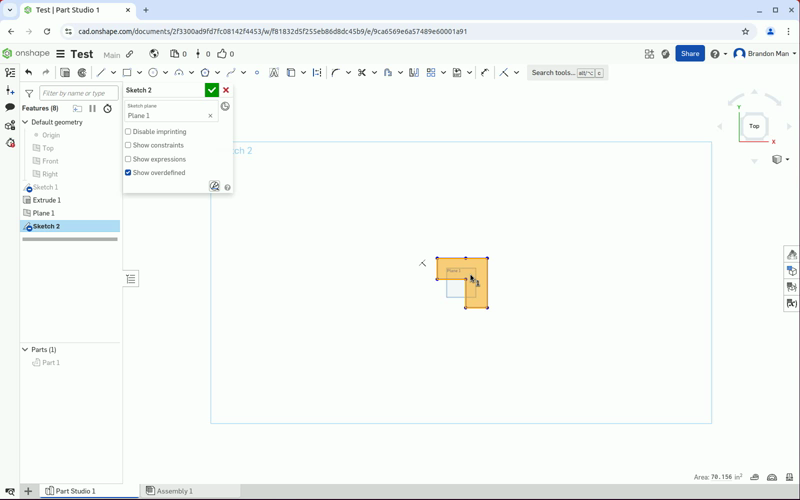
mouse_move(73, 352)
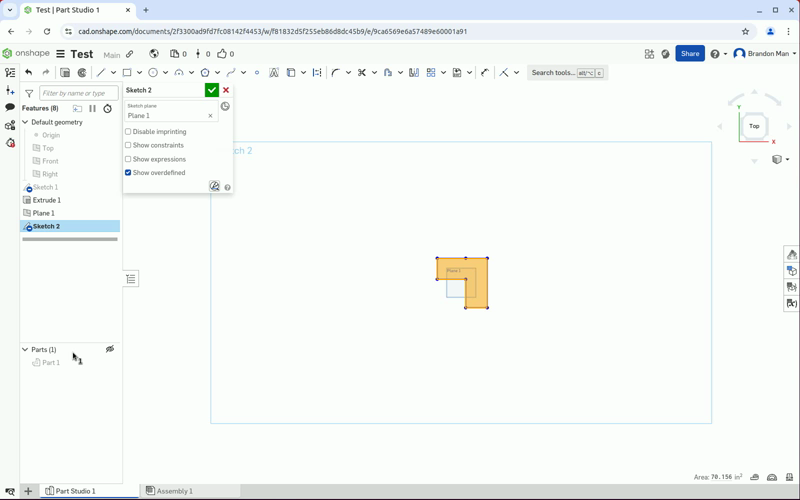
key(shift+y)
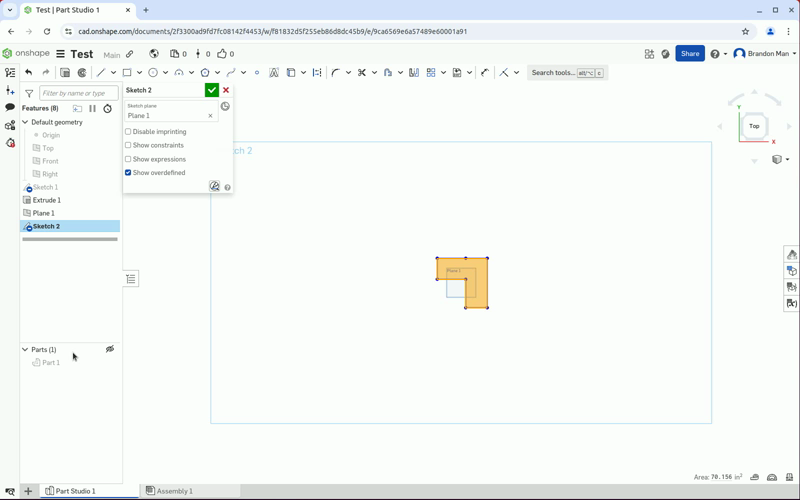
key(shift+e)
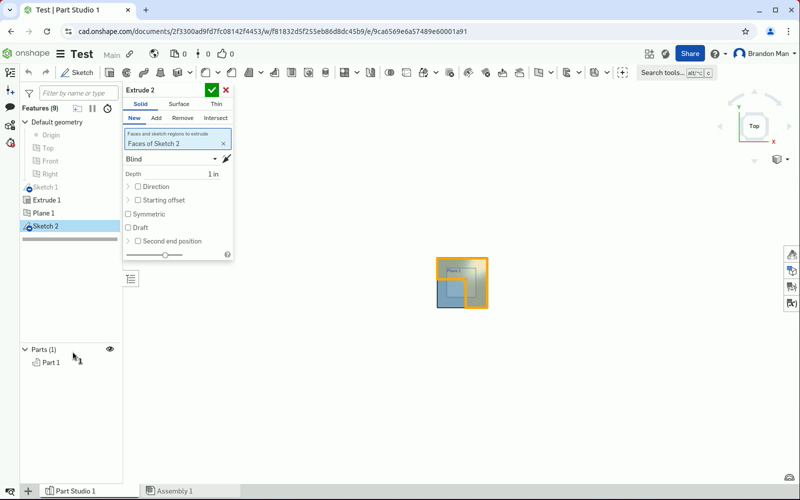
mouse_move(143, 106)
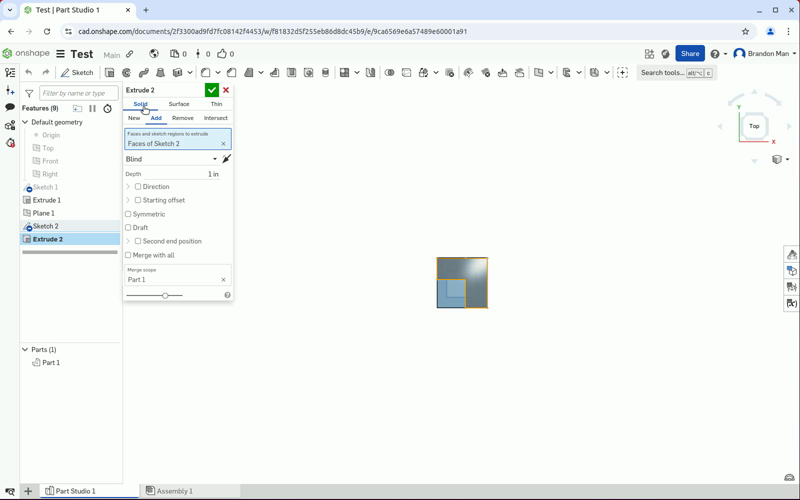
click(143, 106)
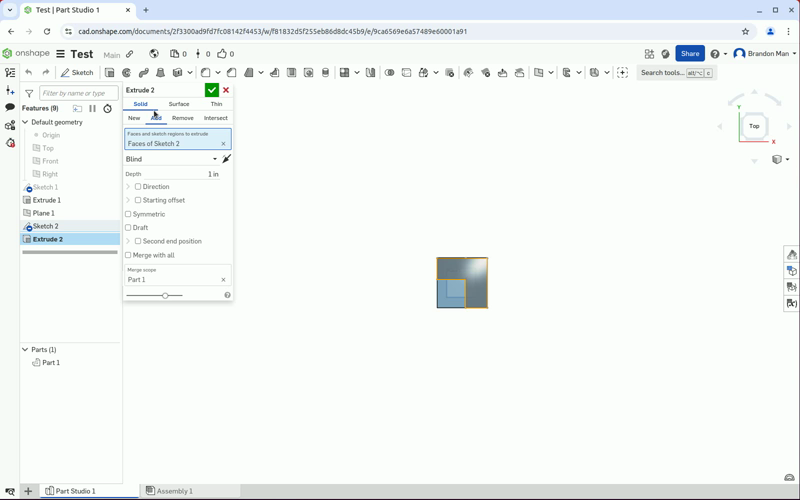
mouse_move(186, 120)
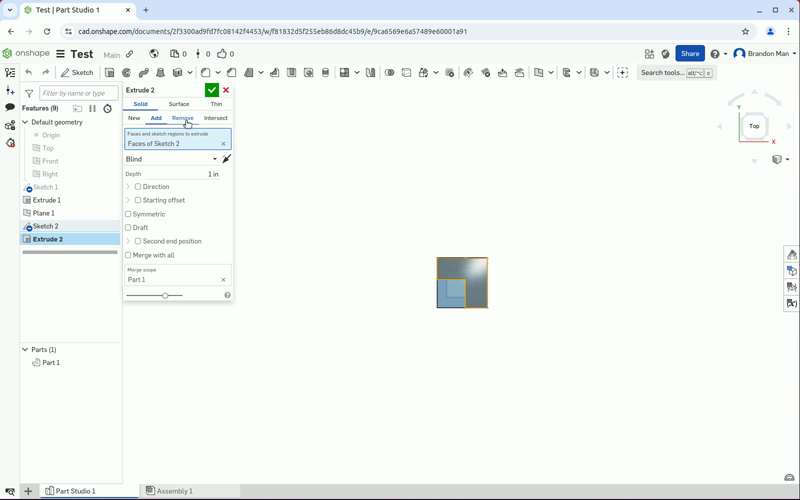
click(186, 120)
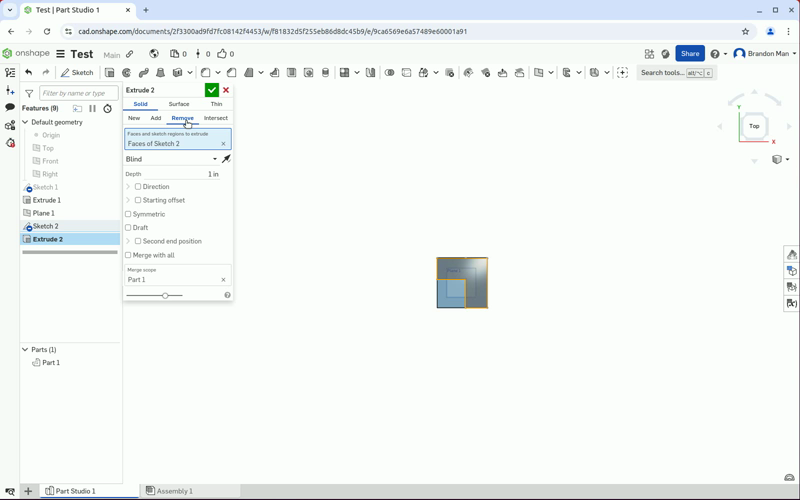
key(tab, 4)
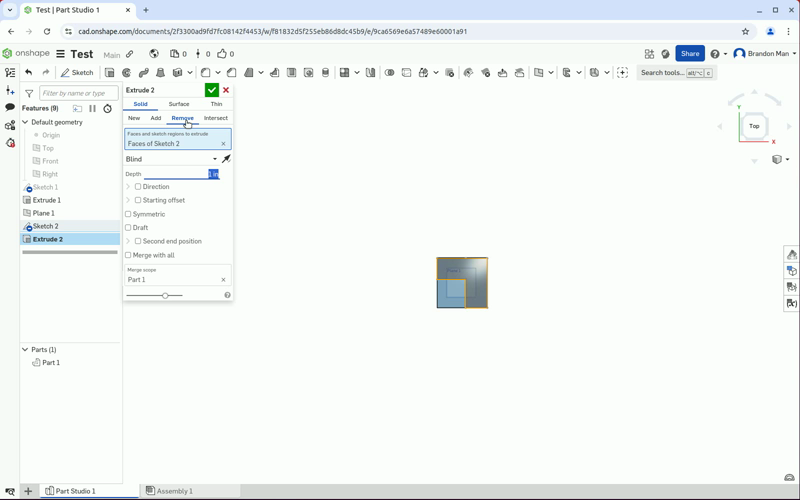
text(10.11)
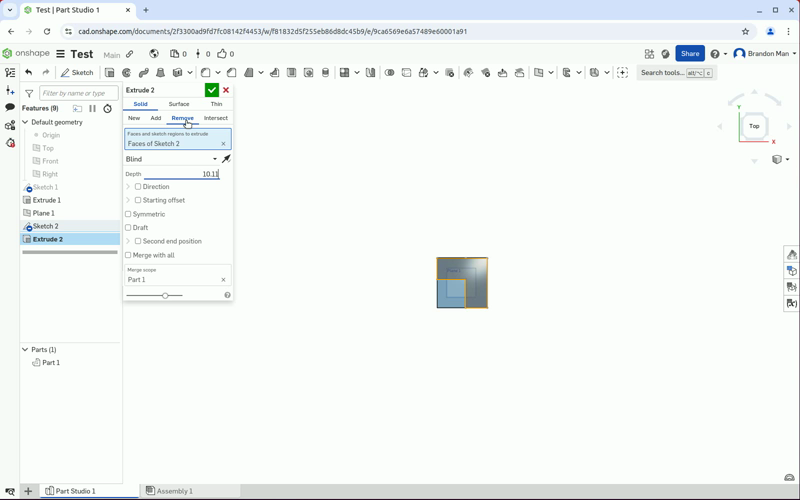
key(tab, 6)
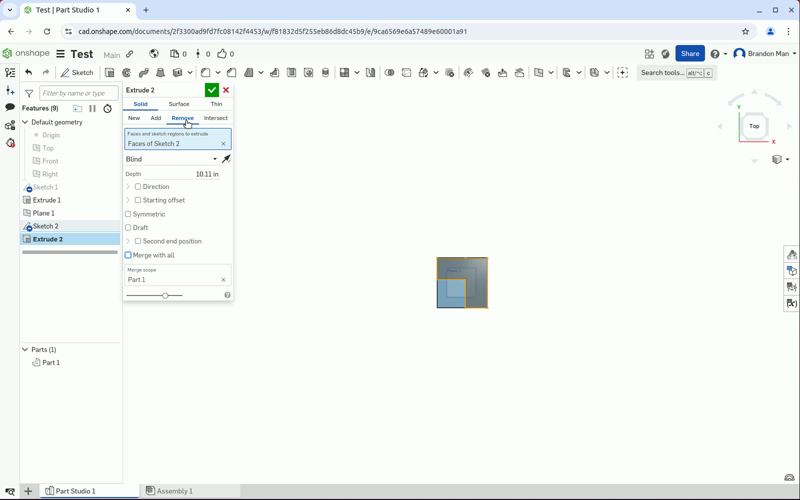
key(space)
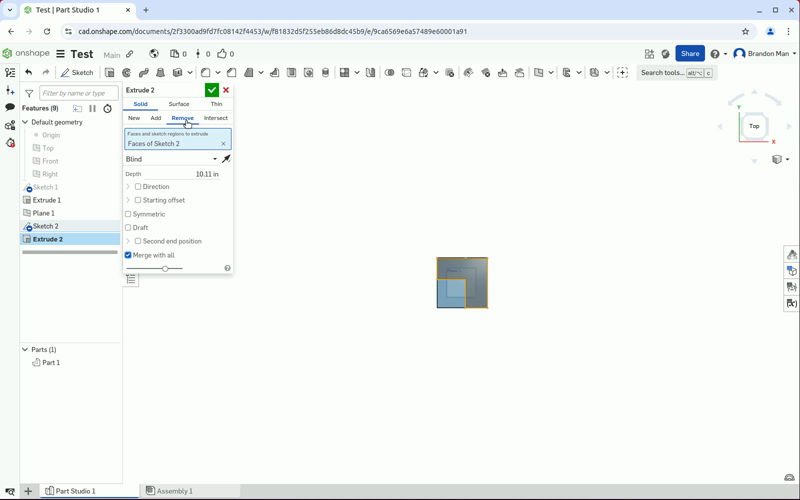
key(enter)
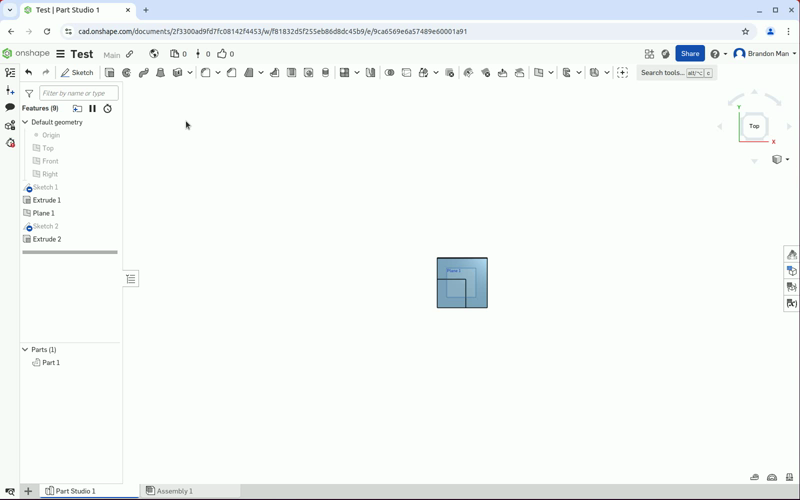
key(shift+h)
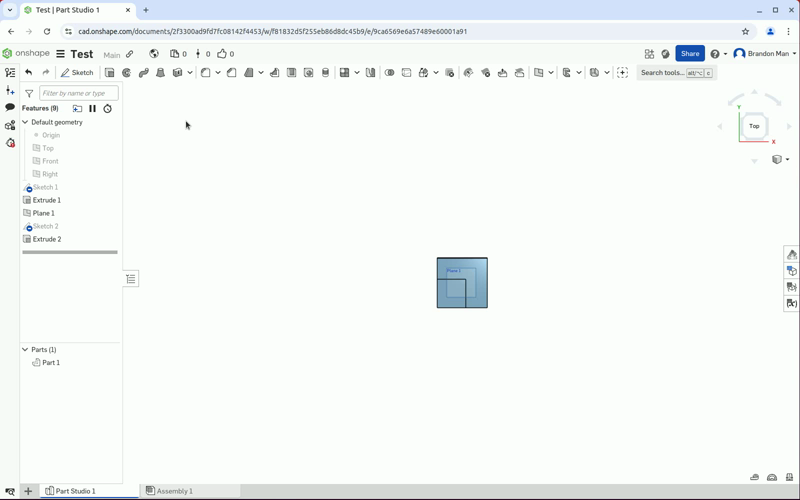
key(shift+h)
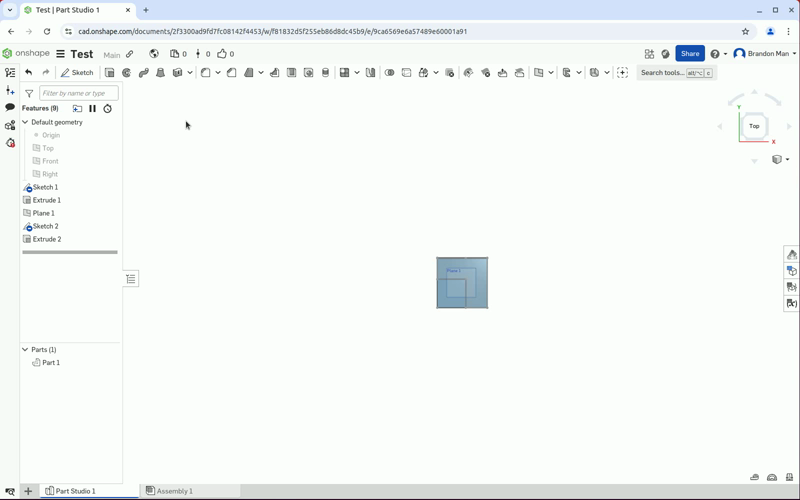
key(shift+7)
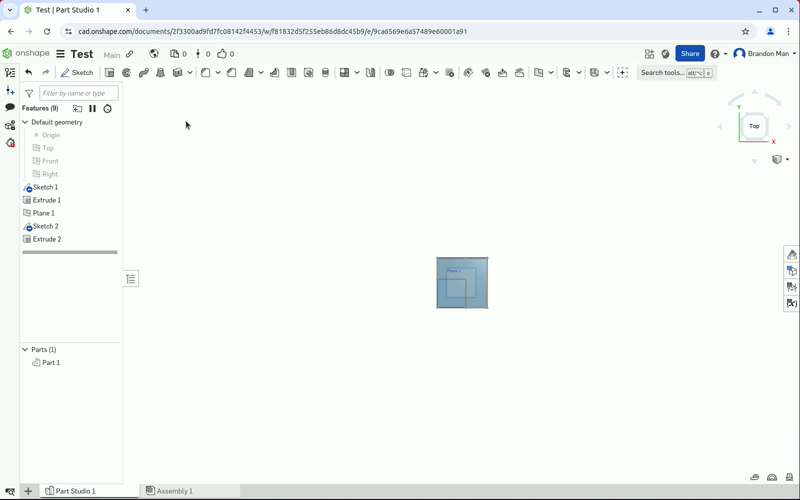
key(up, 3)
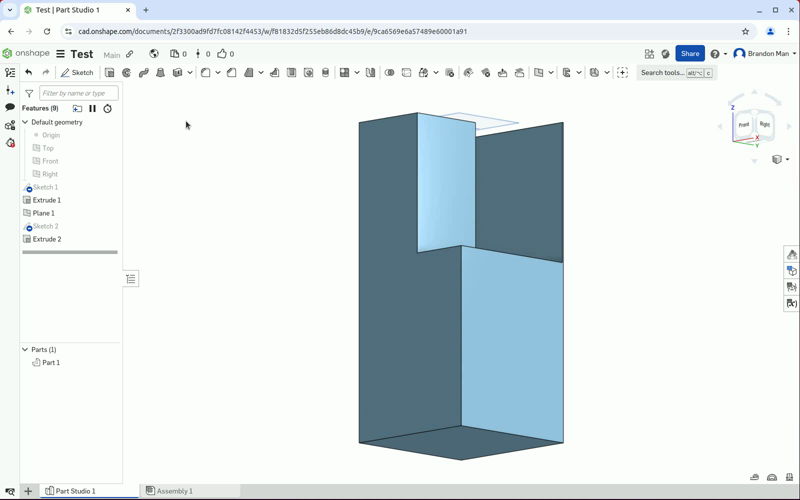
key(left, 3)
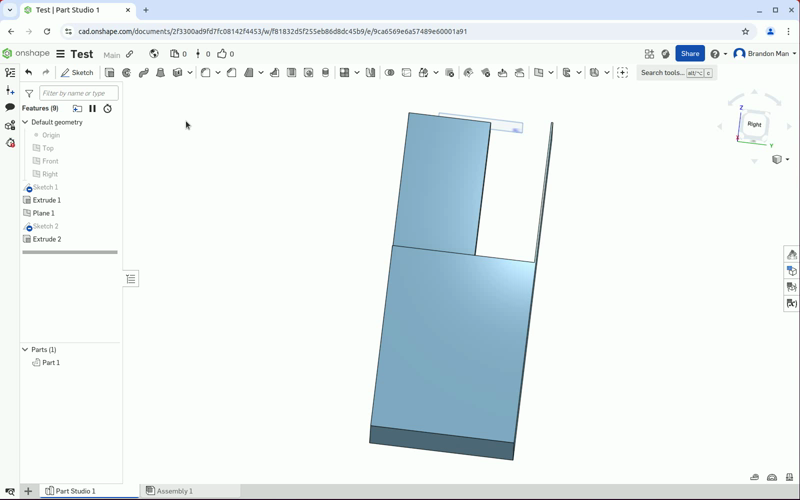
key(right, 3)
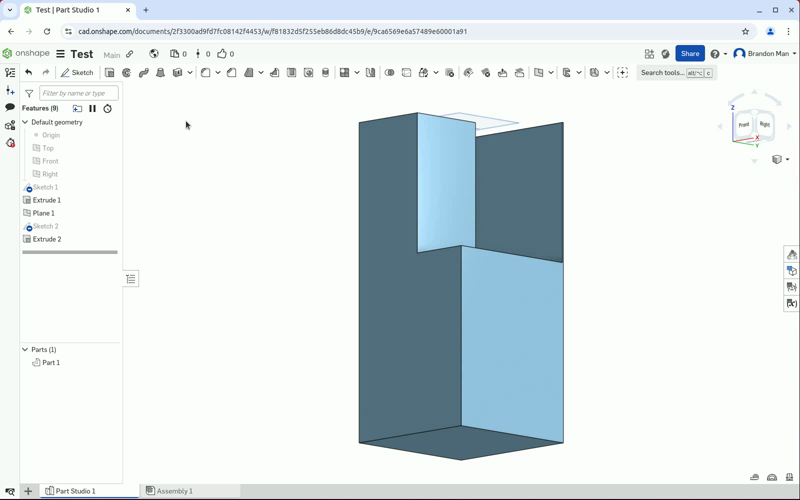
key(down, 3)
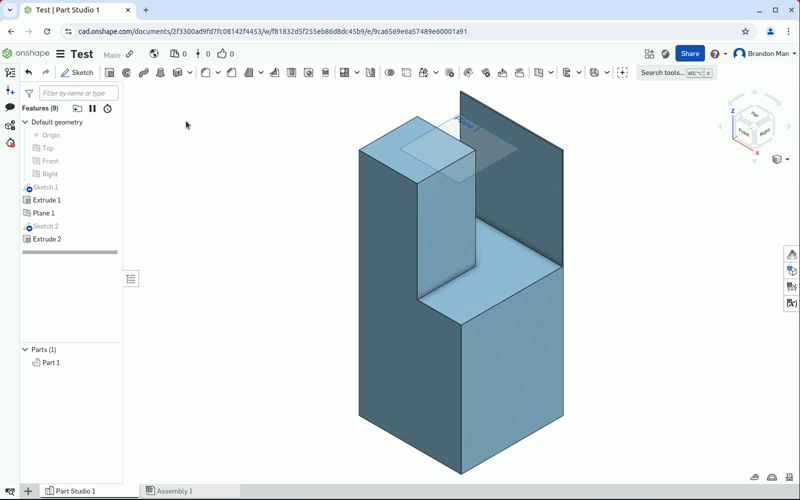
mouse_move(73, 189)
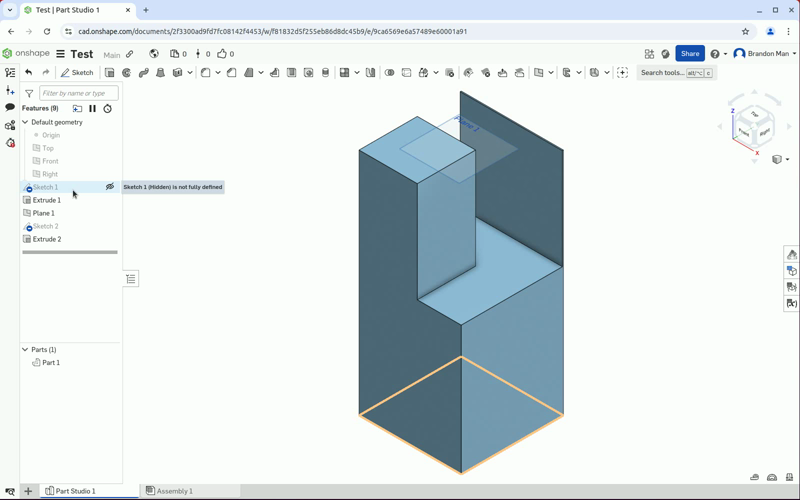
click(73, 189)